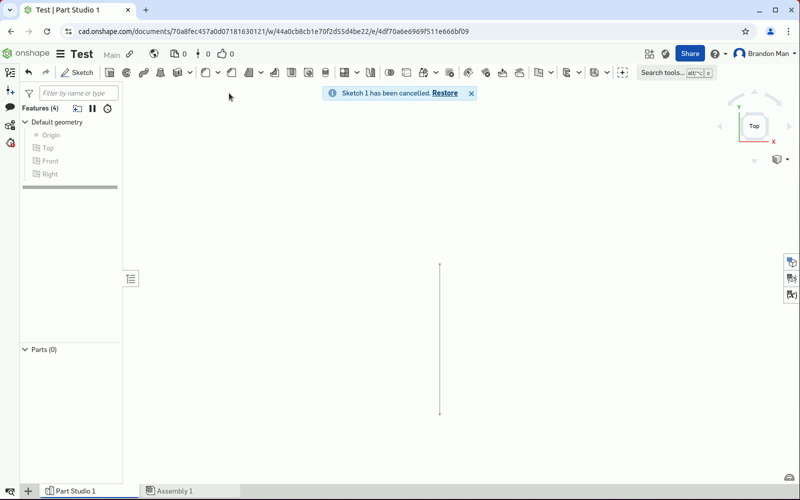
key(shift+h)
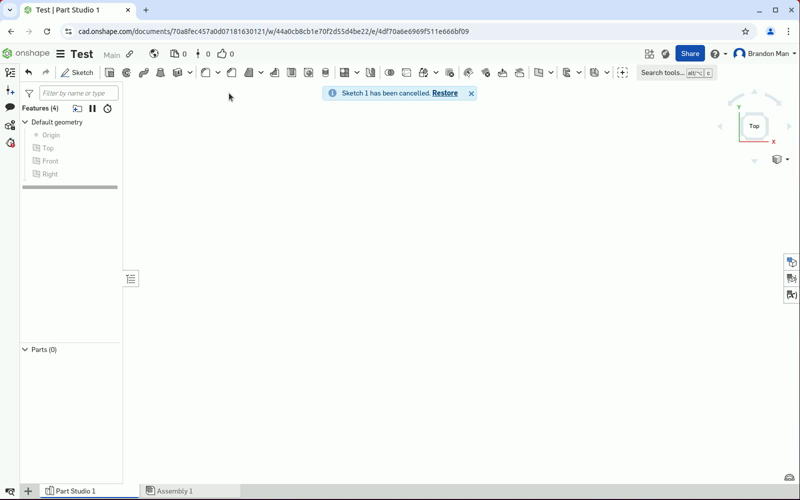
key(shift+s)
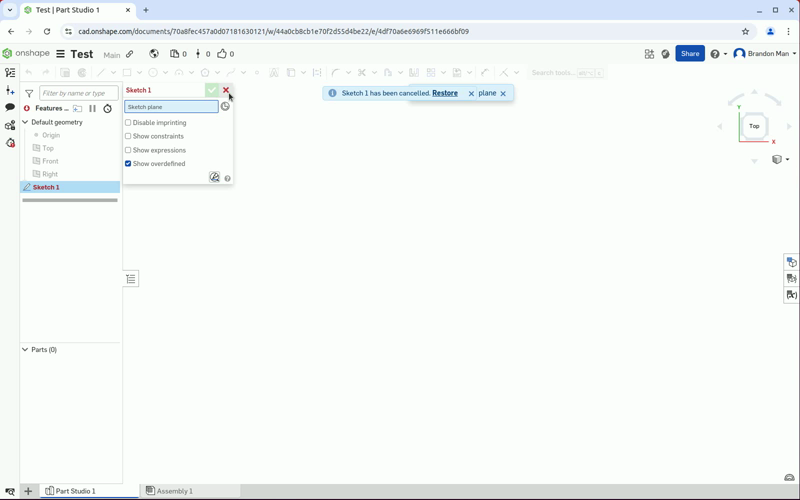
mouse_move(73, 150)
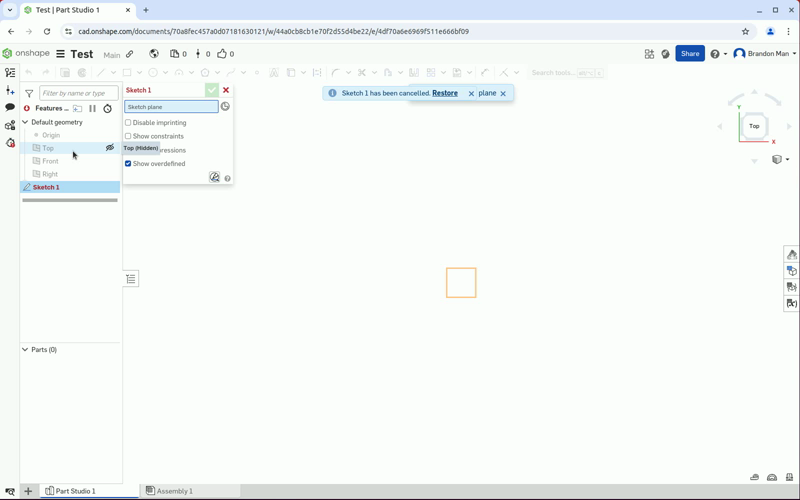
click(73, 150)
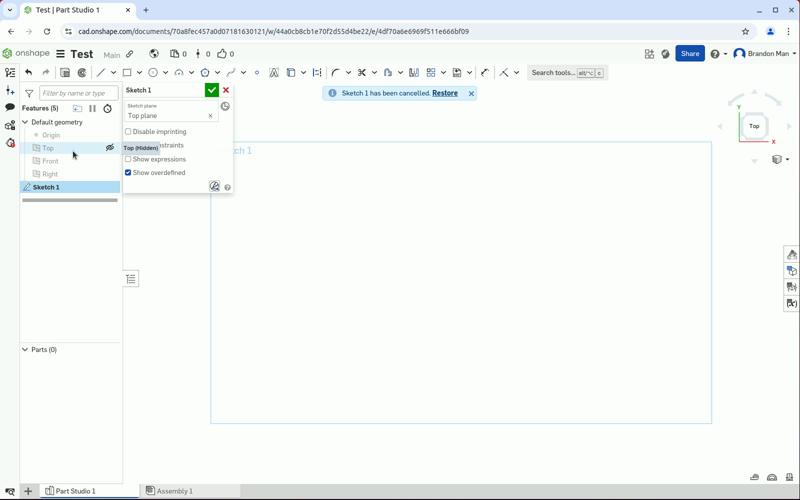
mouse_move(73, 352)
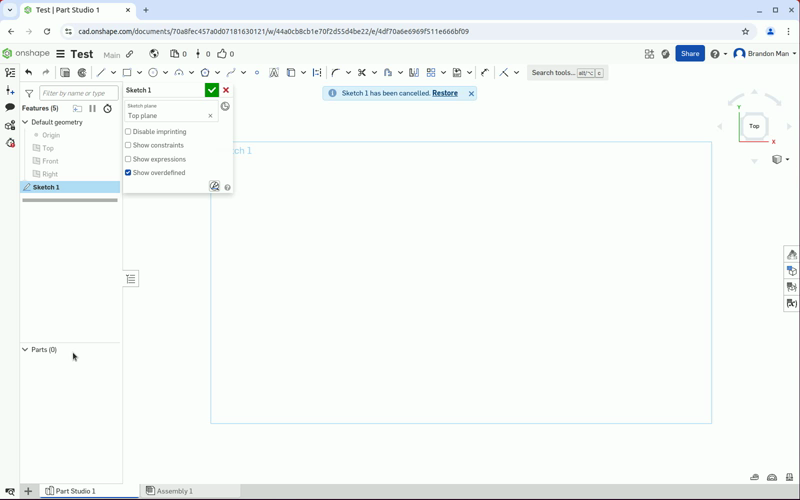
key(y)
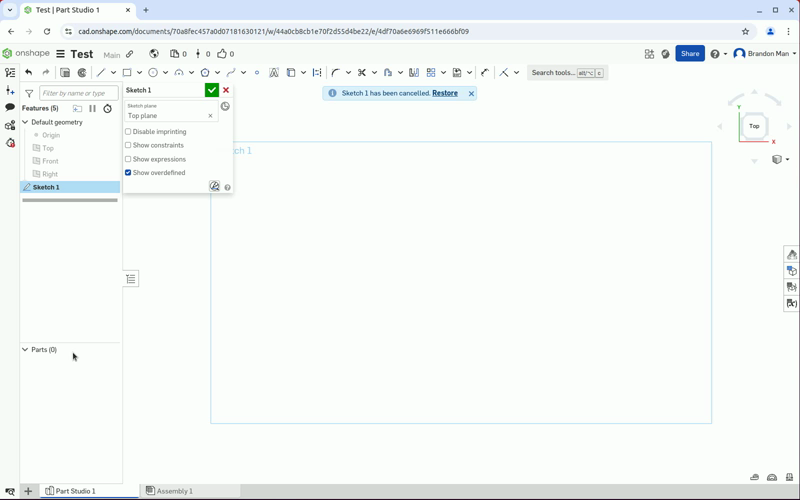
key(l)
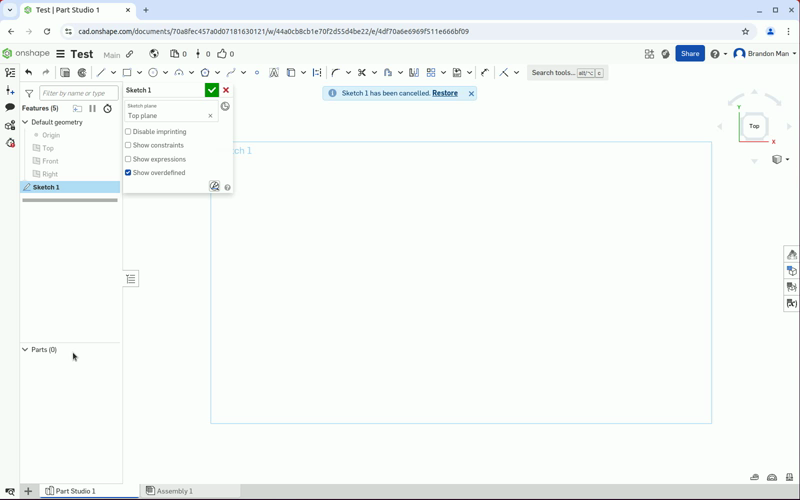
key_down(shift)
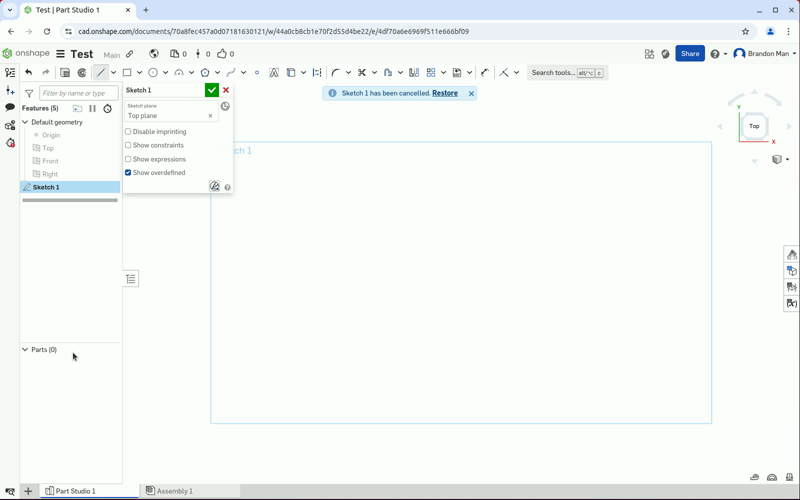
mouse_move(516, 362)
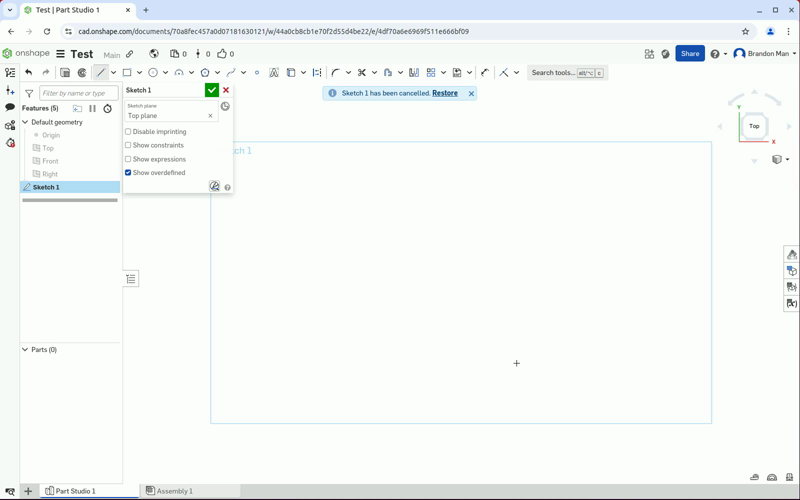
click(516, 362)
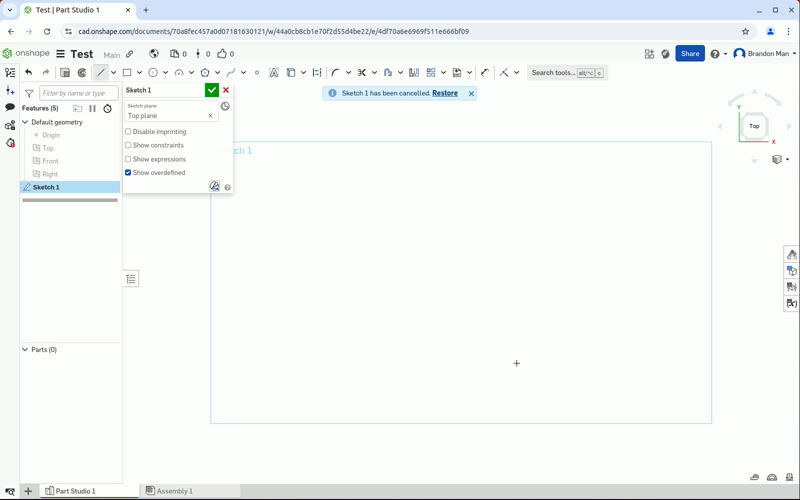
key_up(shift)
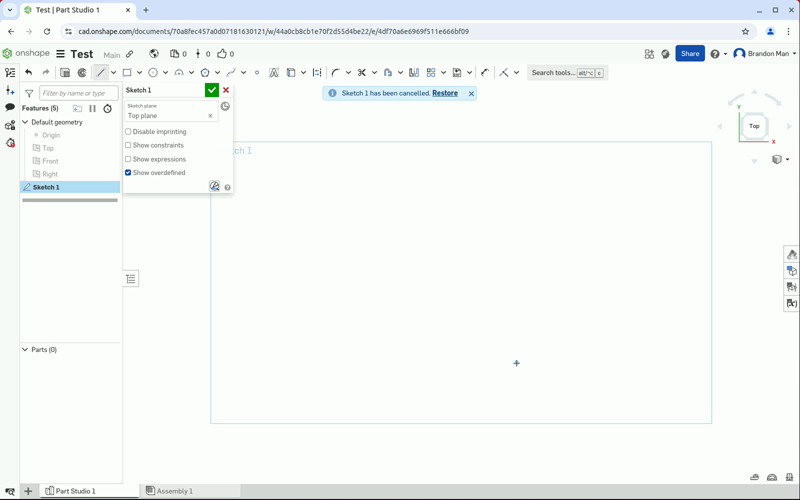
key_down(shift)
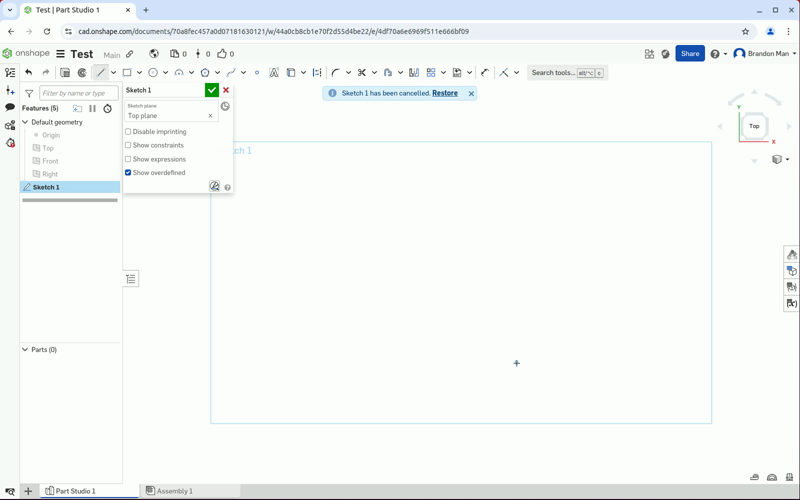
mouse_move(546, 362)
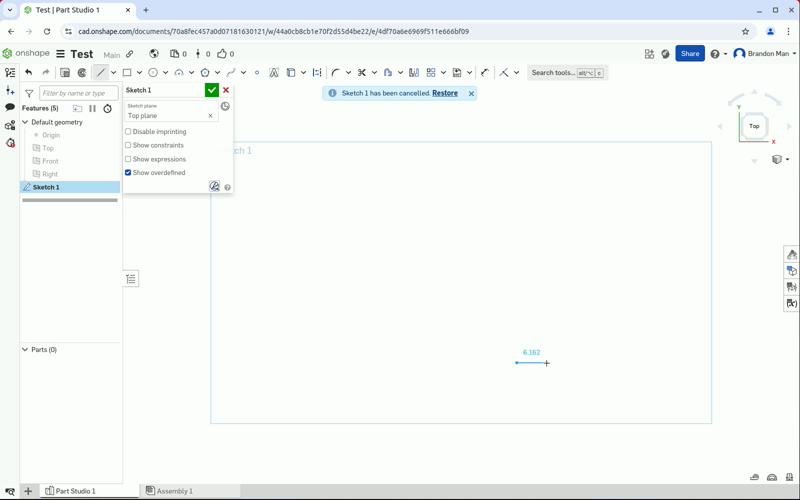
mouse_move(531, 362)
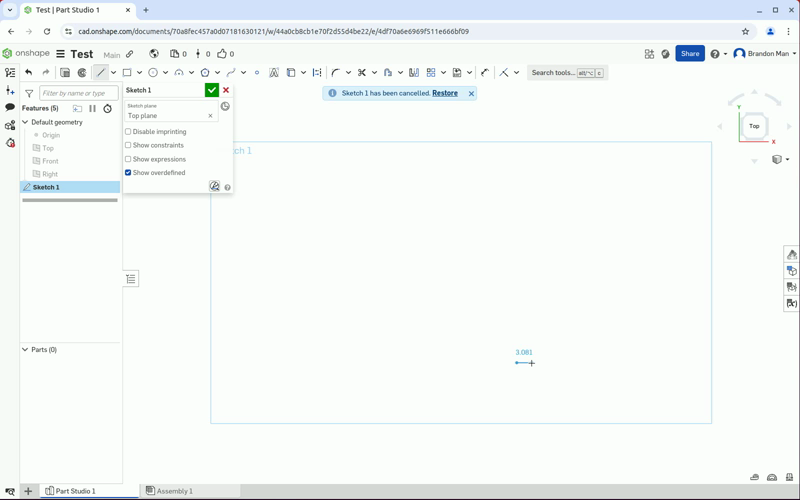
click(531, 362)
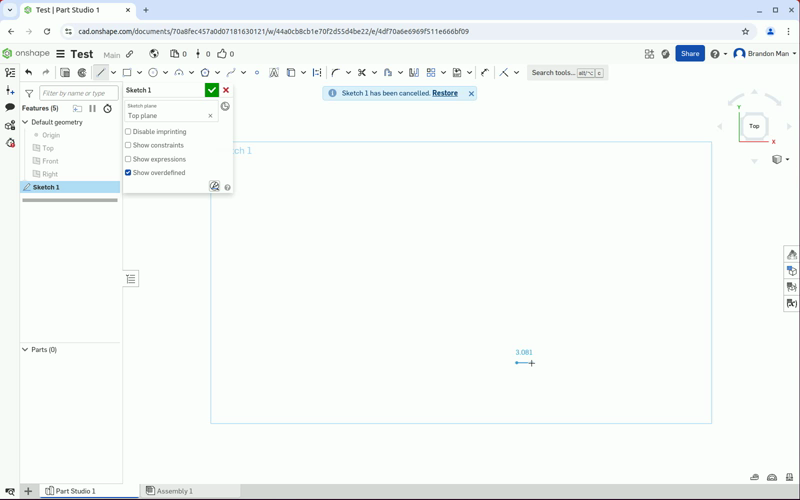
key_up(shift)
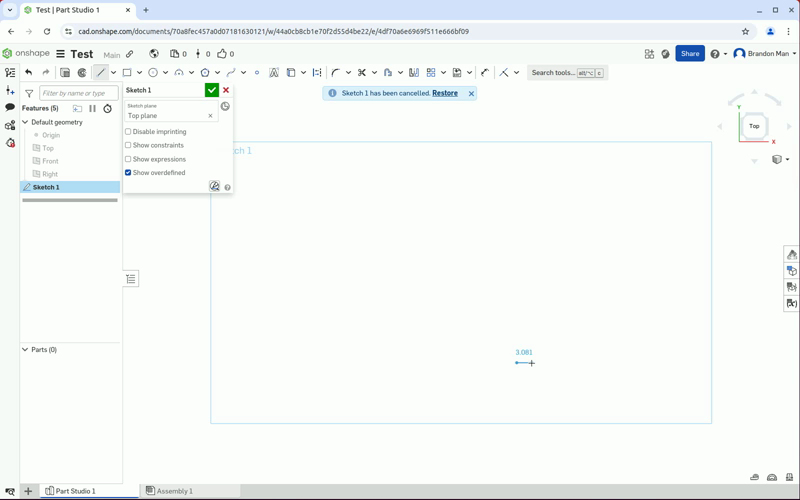
key_down(shift)
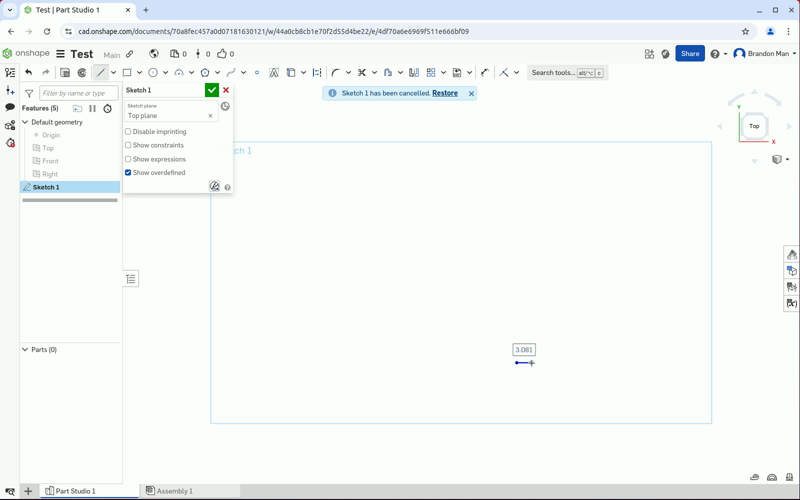
mouse_move(531, 204)
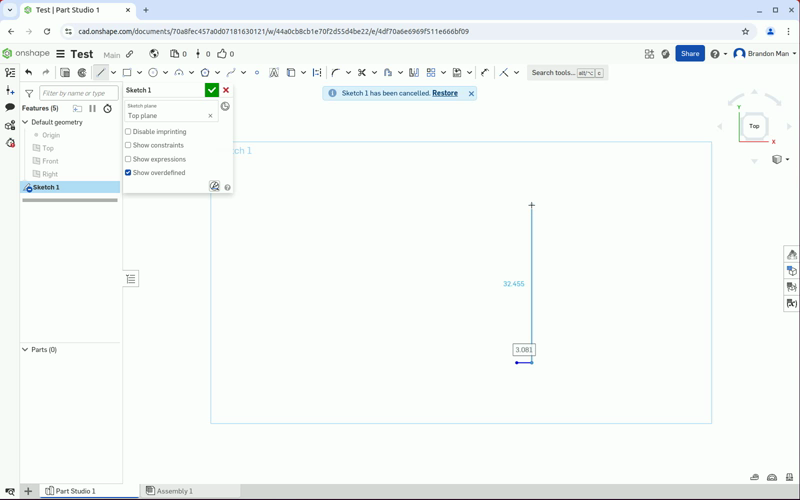
click(531, 204)
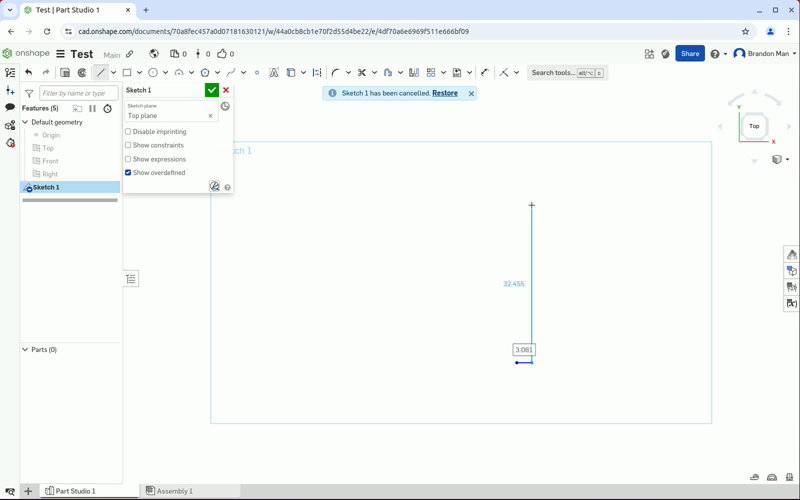
key_up(shift)
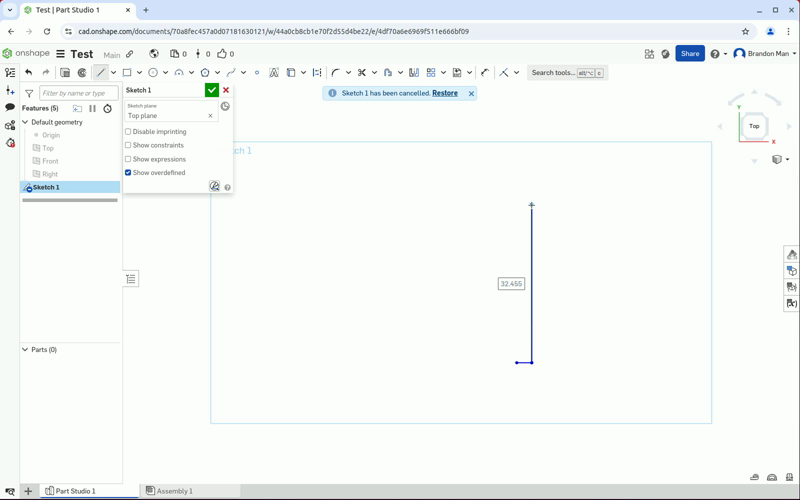
key_down(shift)
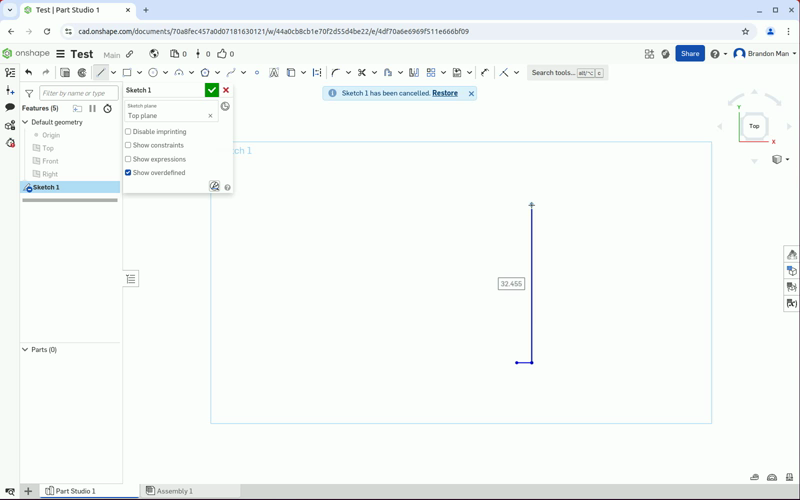
mouse_move(561, 204)
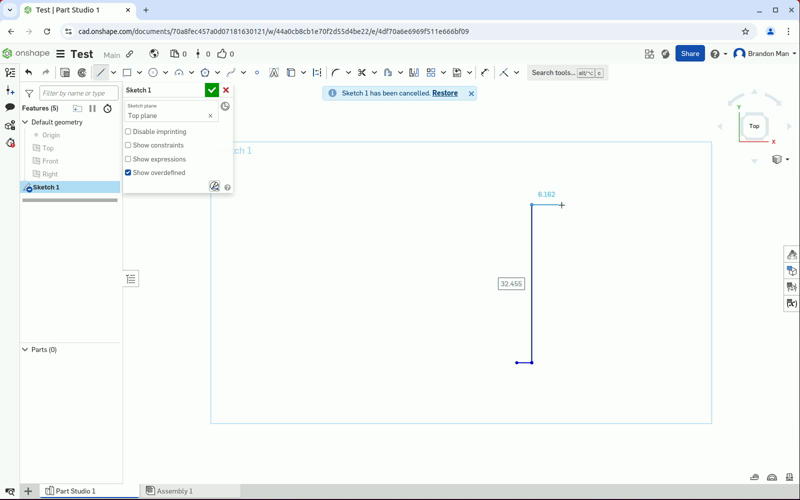
mouse_move(516, 204)
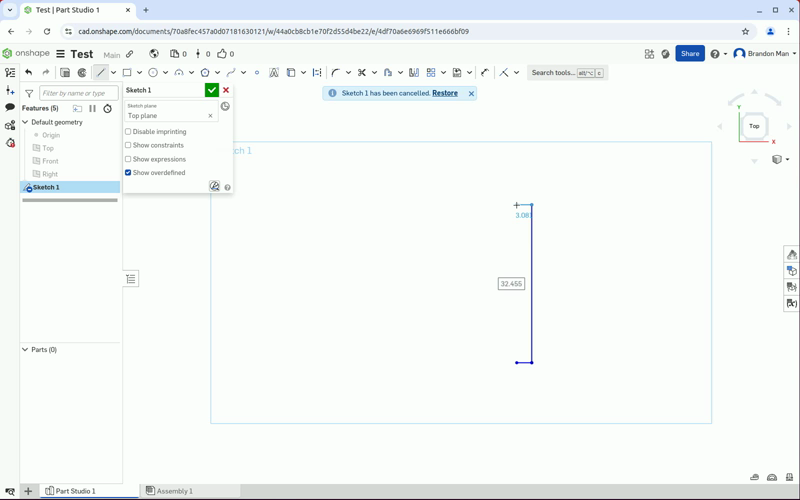
click(516, 204)
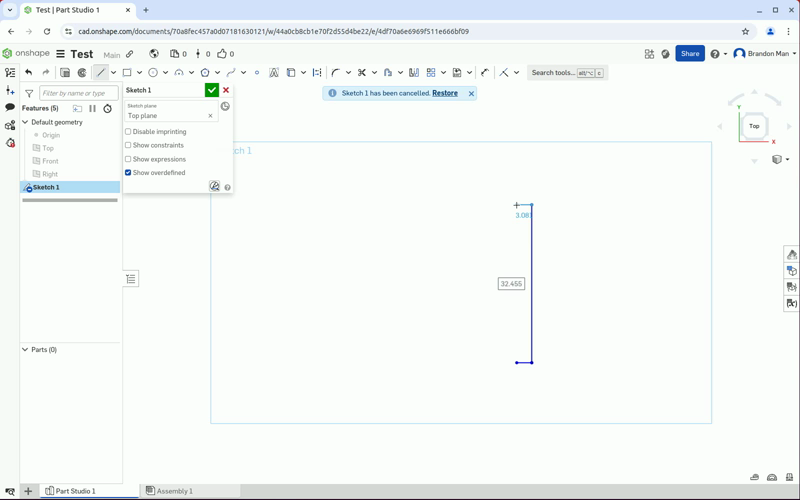
key_up(shift)
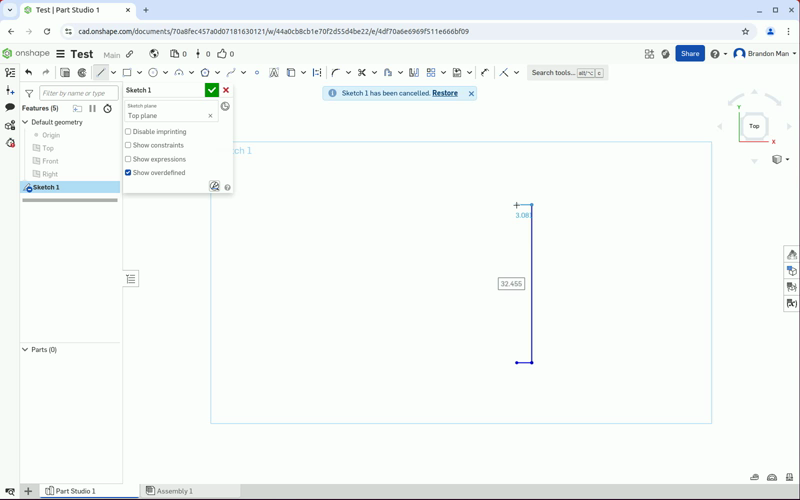
key_down(shift)
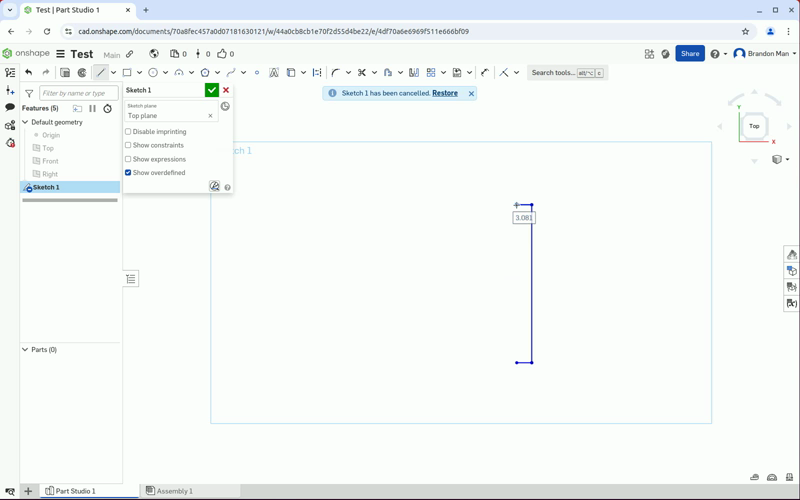
mouse_move(516, 362)
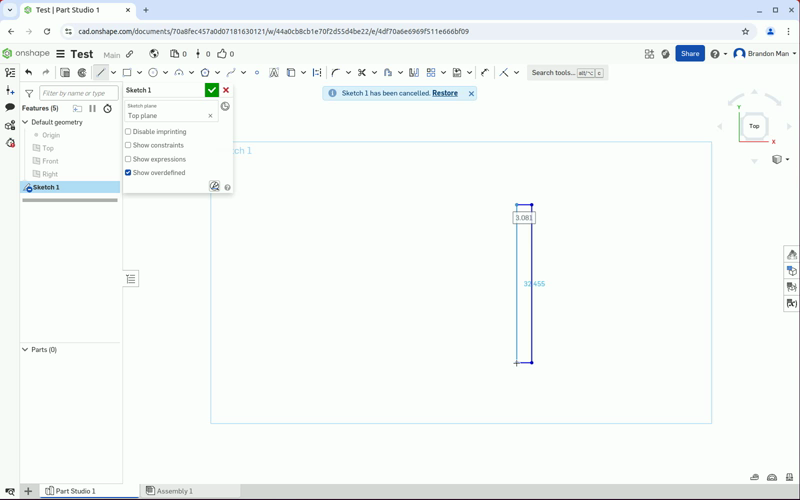
key_up(shift)
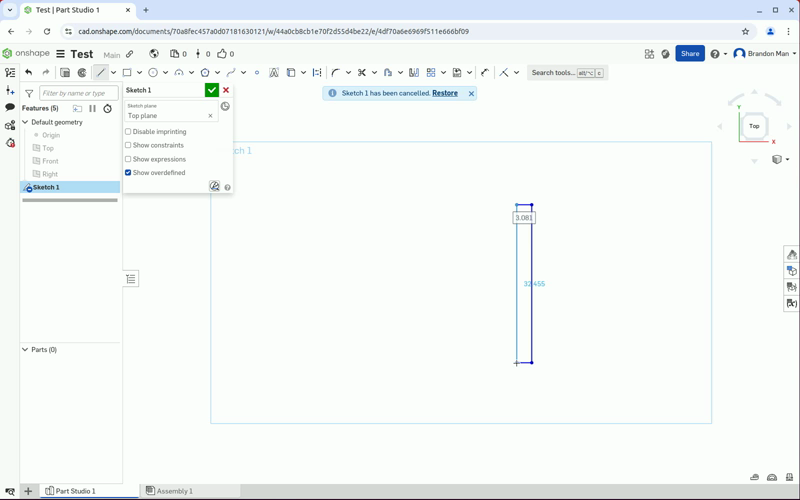
click(516, 362)
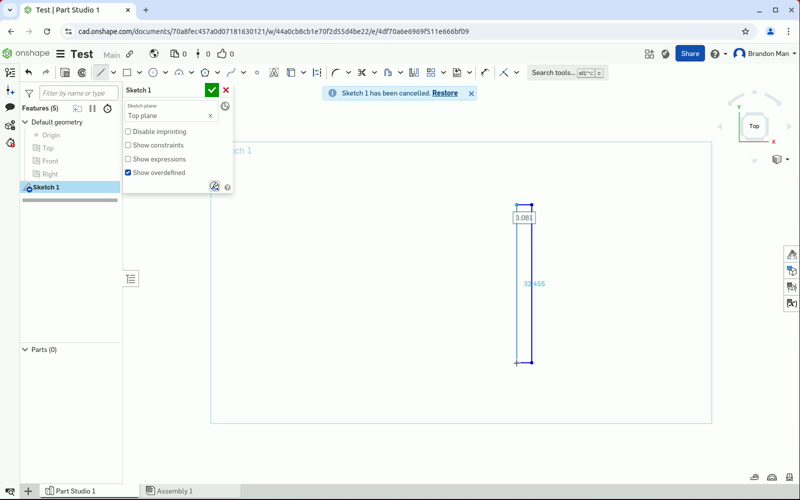
key(esc)
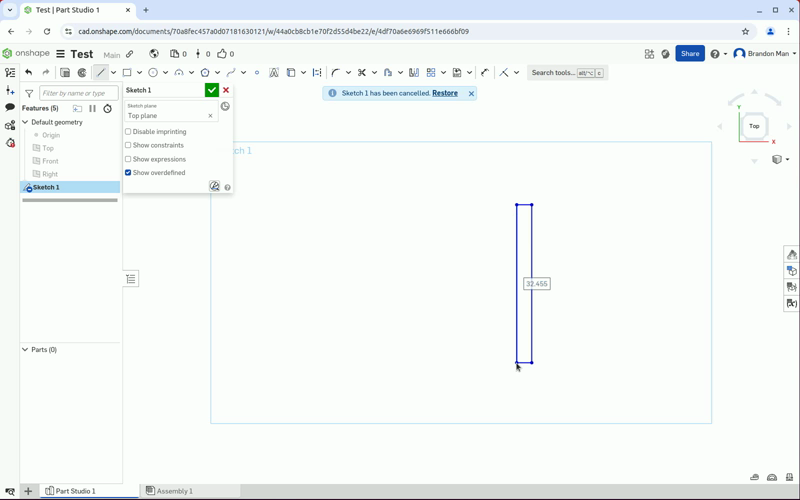
mouse_move(526, 358)
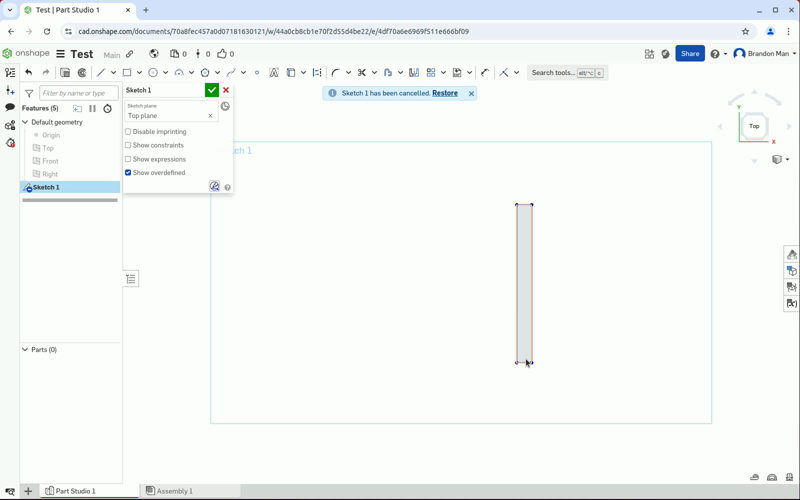
click(526, 358)
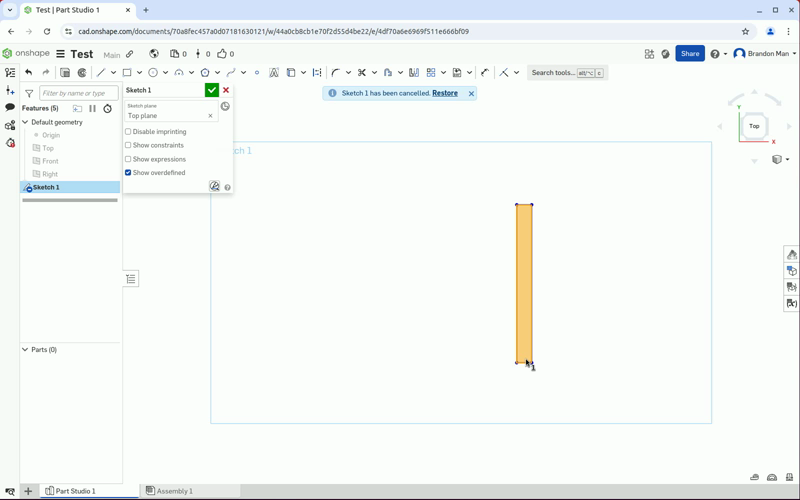
mouse_move(73, 352)
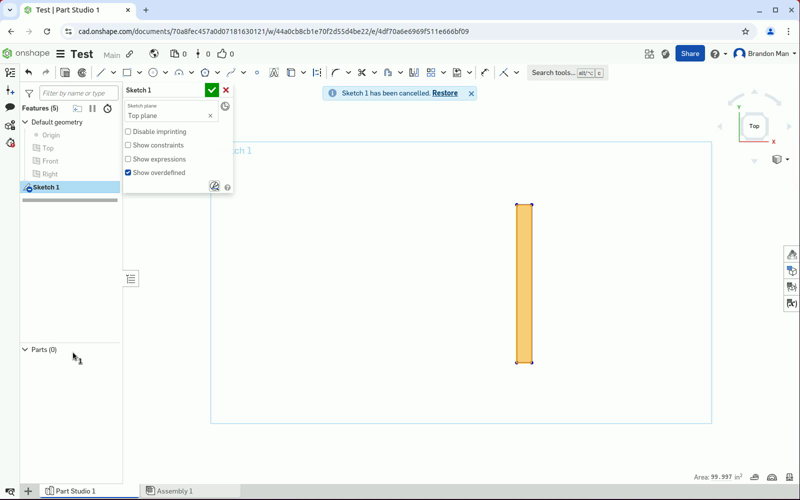
key(shift+y)
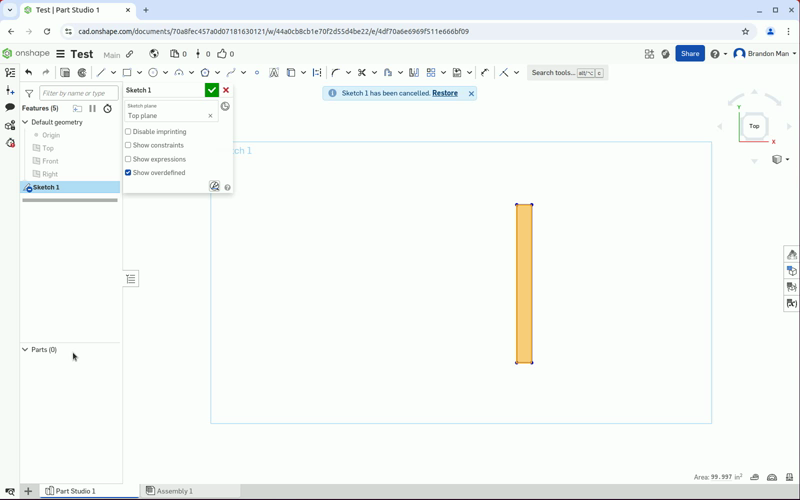
key(shift+e)
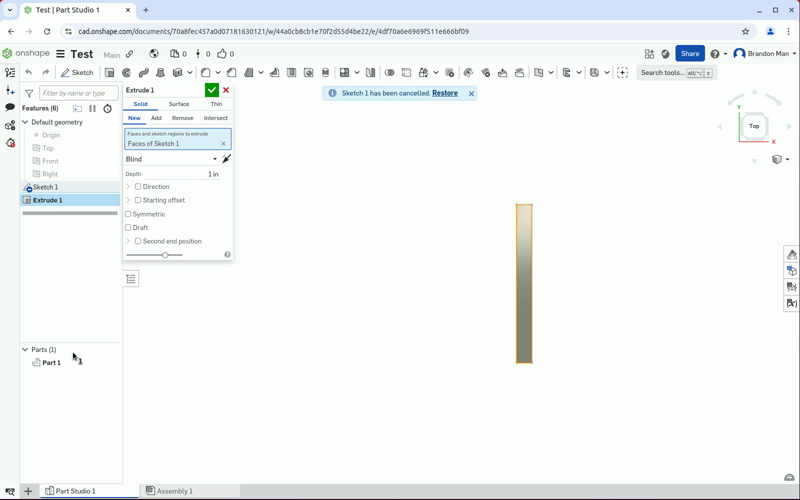
mouse_move(143, 106)
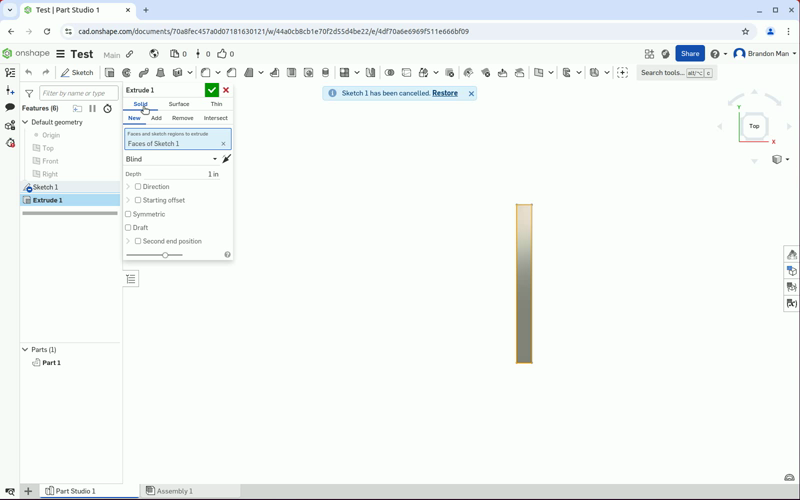
click(143, 106)
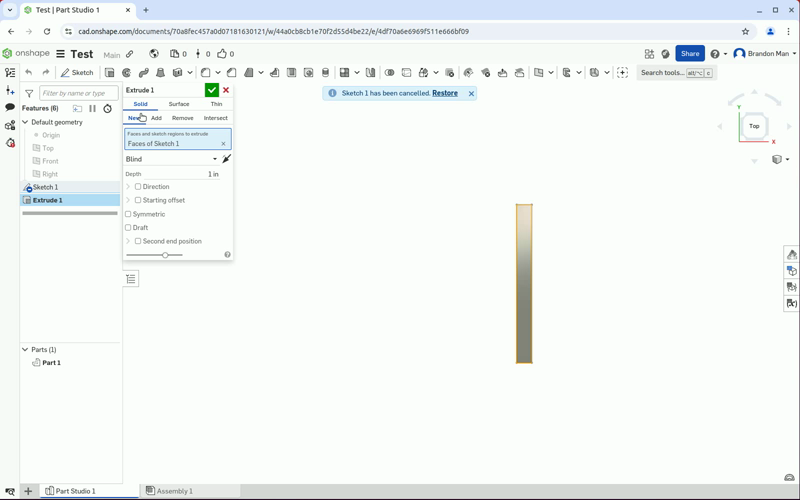
mouse_move(137, 120)
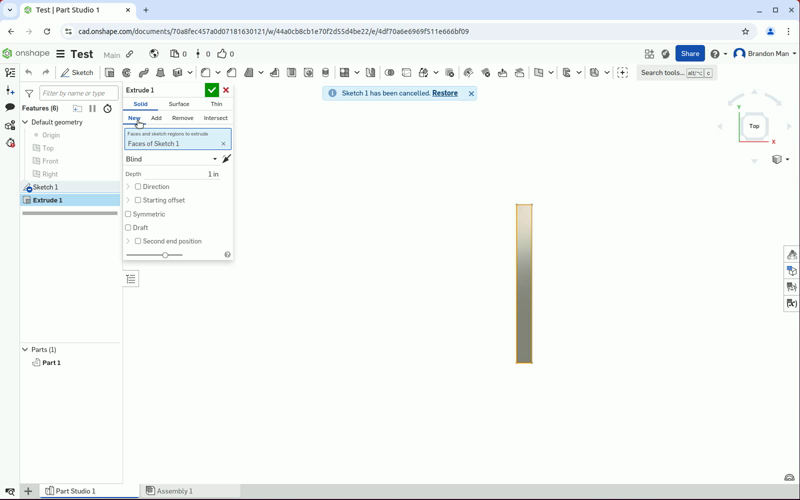
click(137, 120)
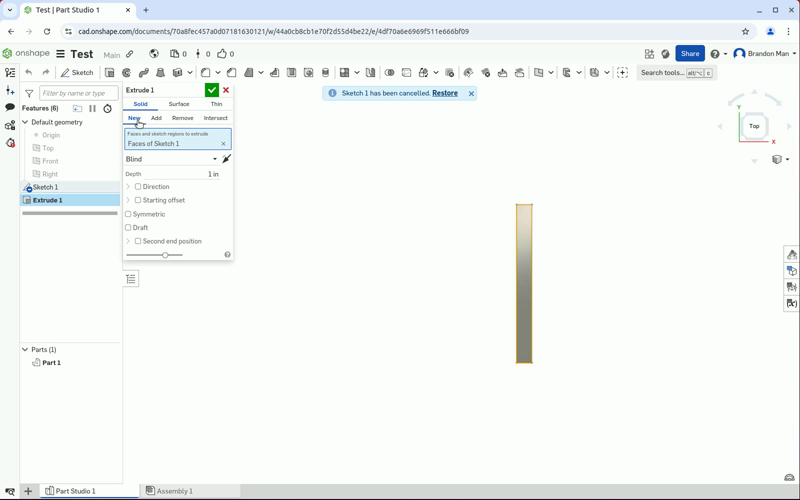
key(tab, 4)
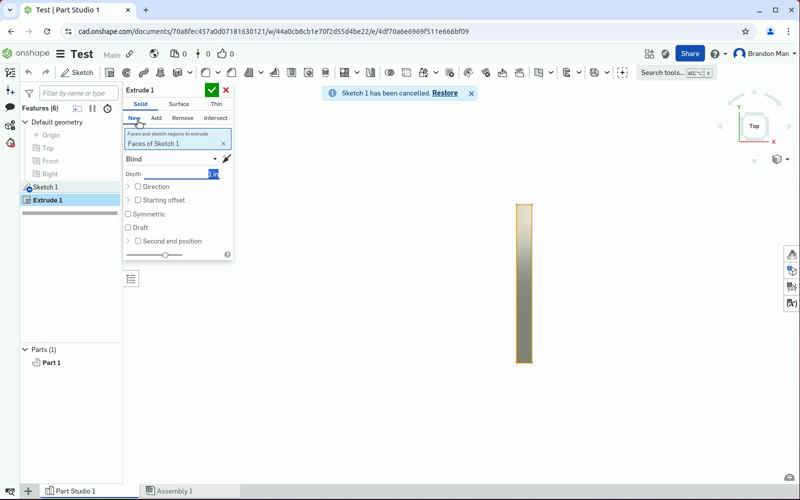
text(0.241)
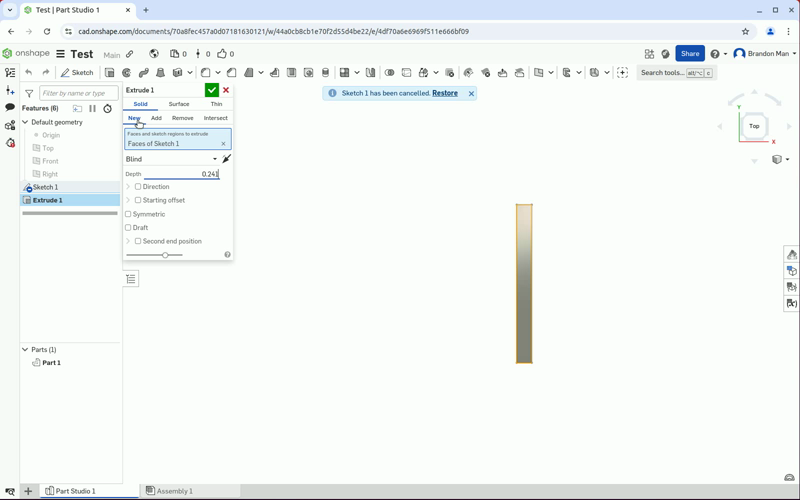
key(enter)
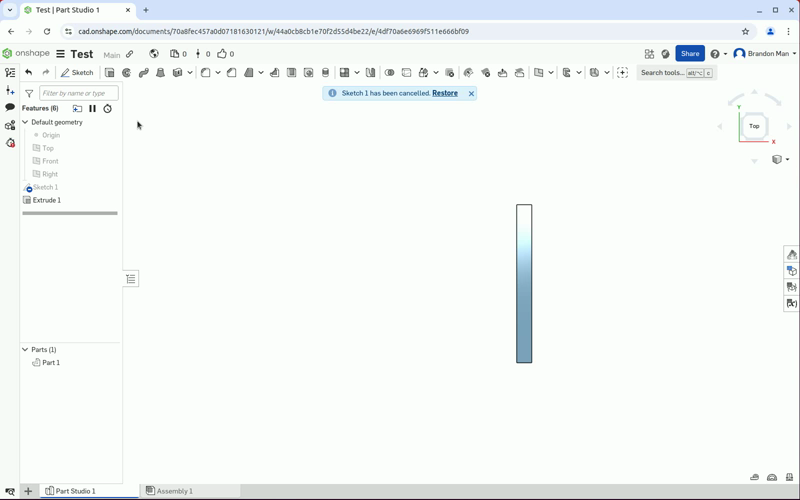
key(shift+h)
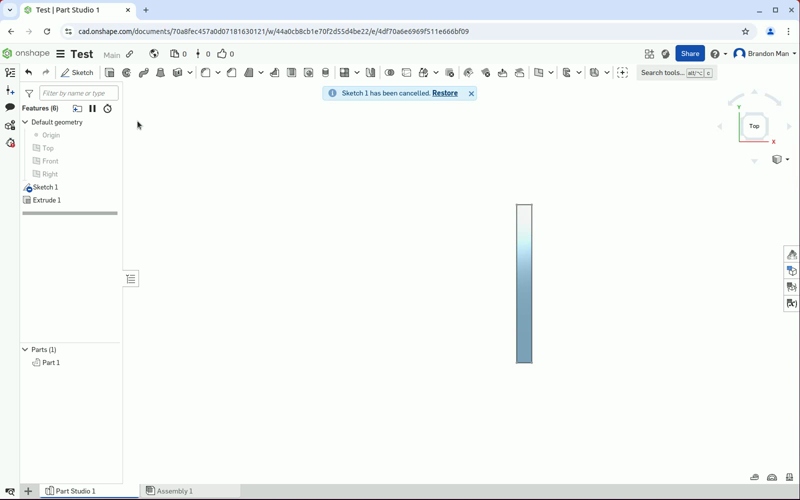
key(shift+h)
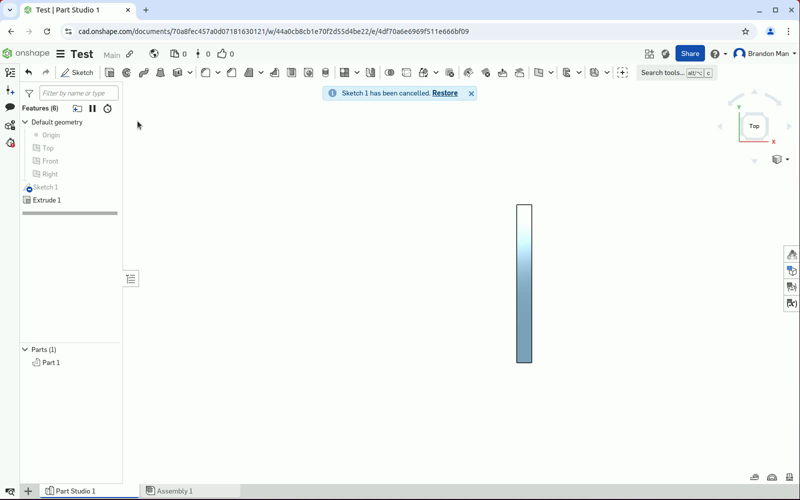
mouse_move(73, 189)
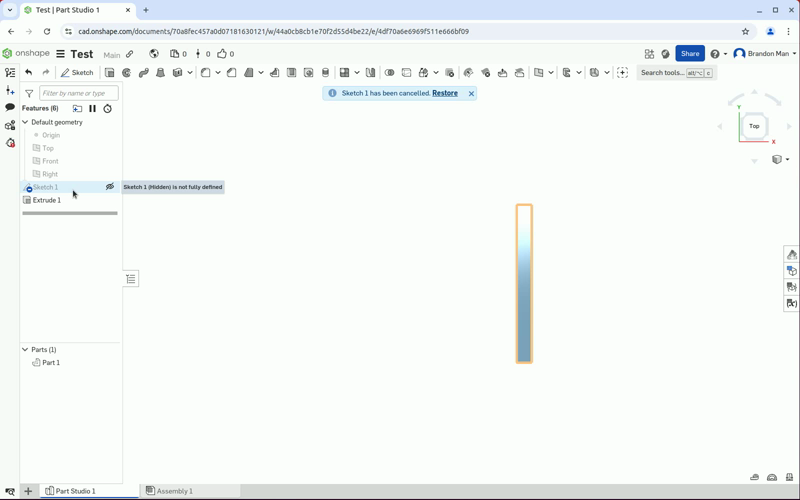
click(73, 189)
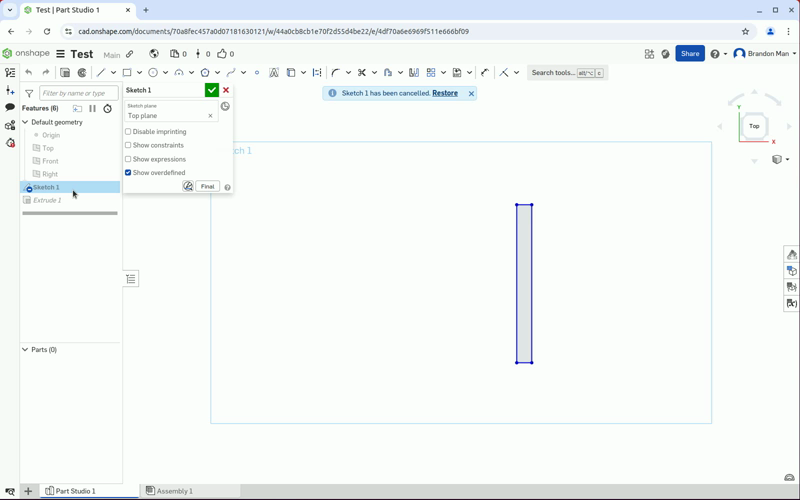
mouse_move(229, 92)
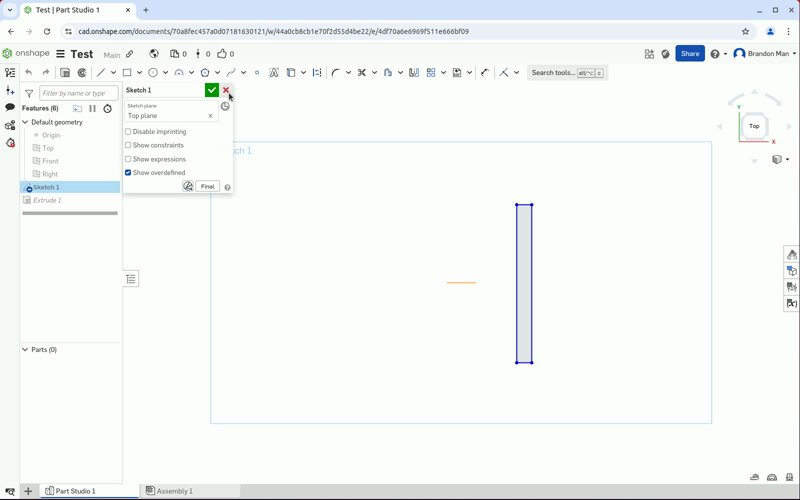
click(229, 92)
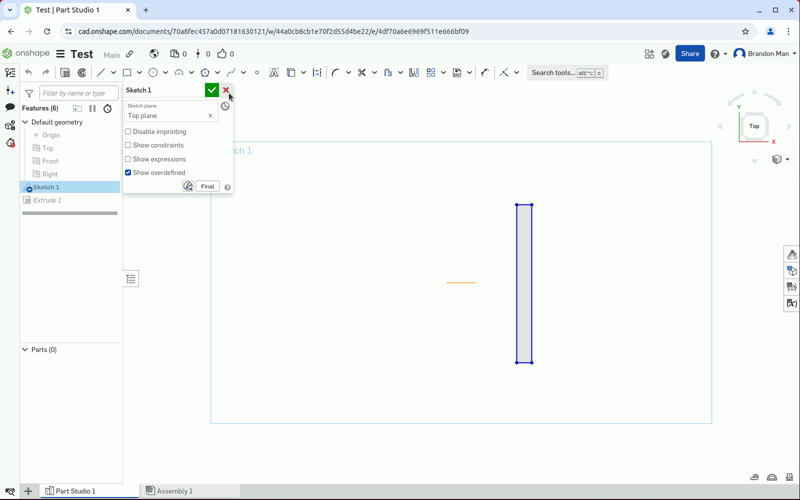
key(shift+s)
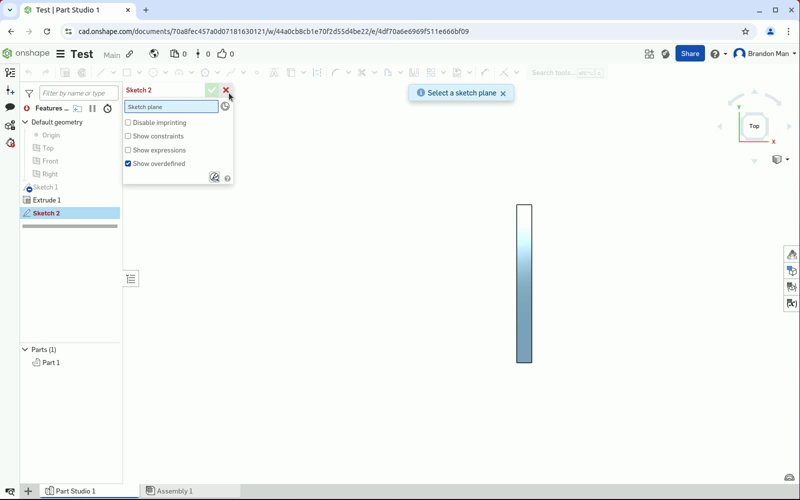
mouse_move(73, 150)
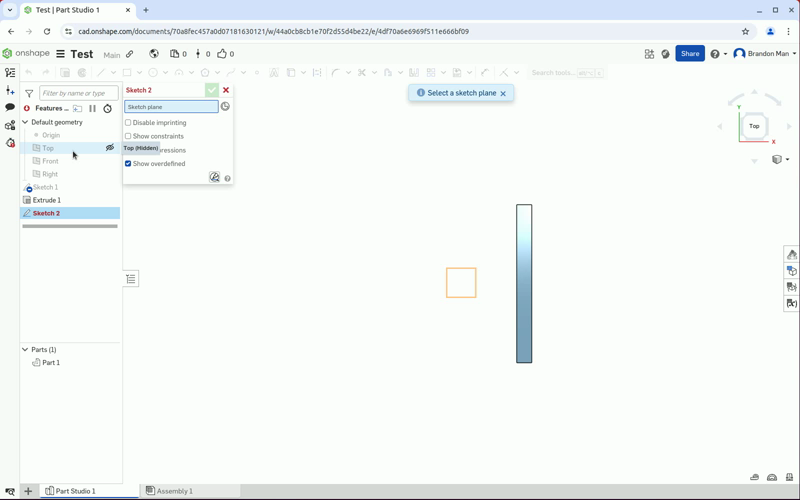
click(73, 150)
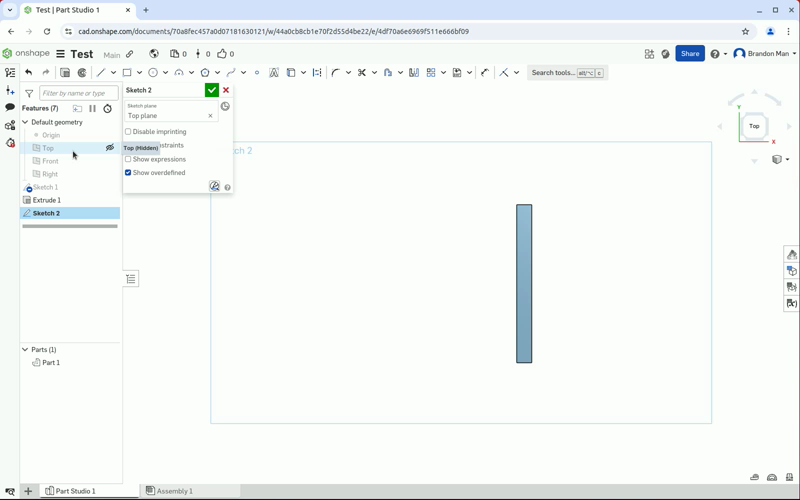
mouse_move(73, 352)
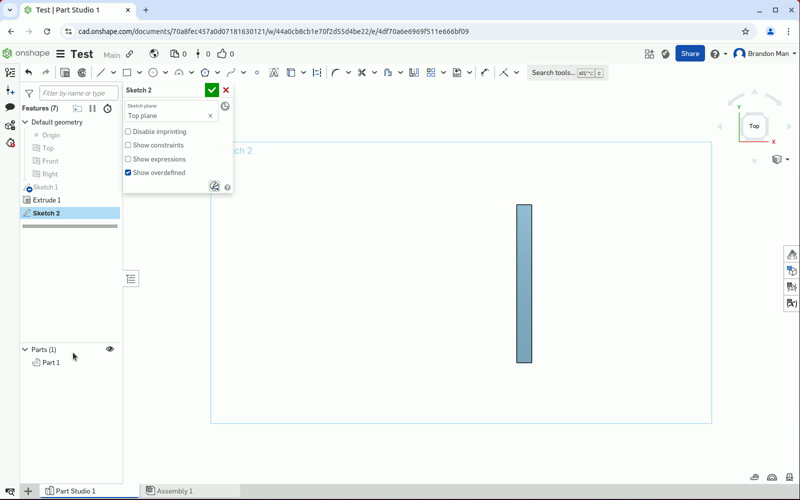
key(y)
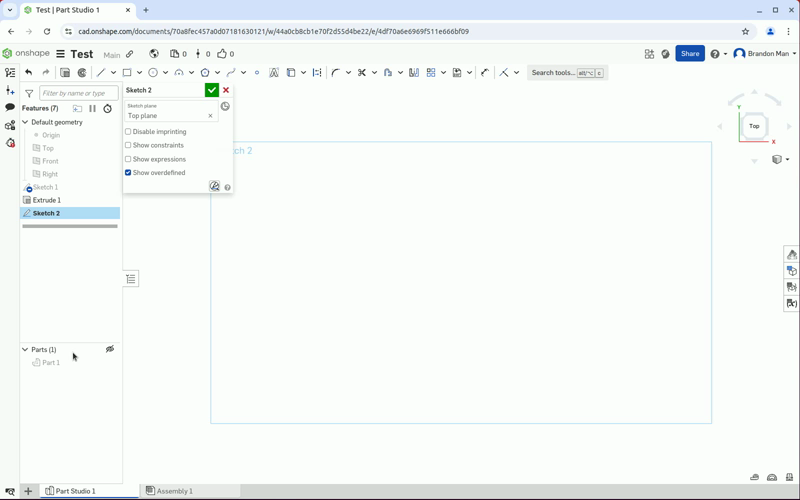
key(l)
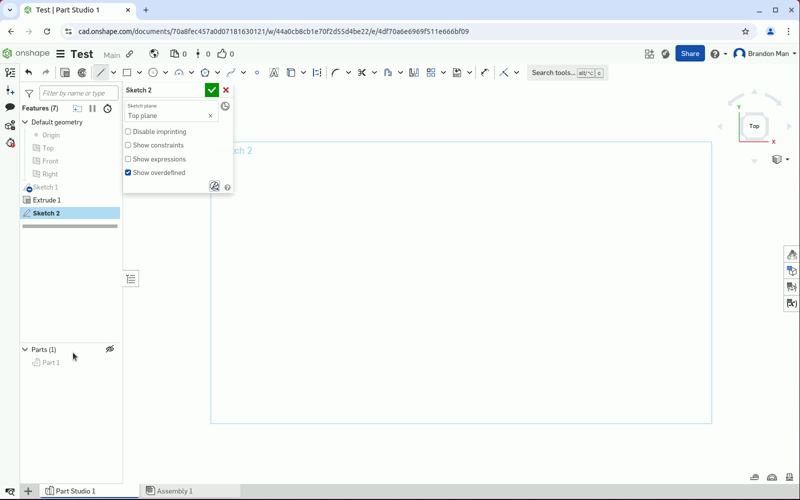
key_down(shift)
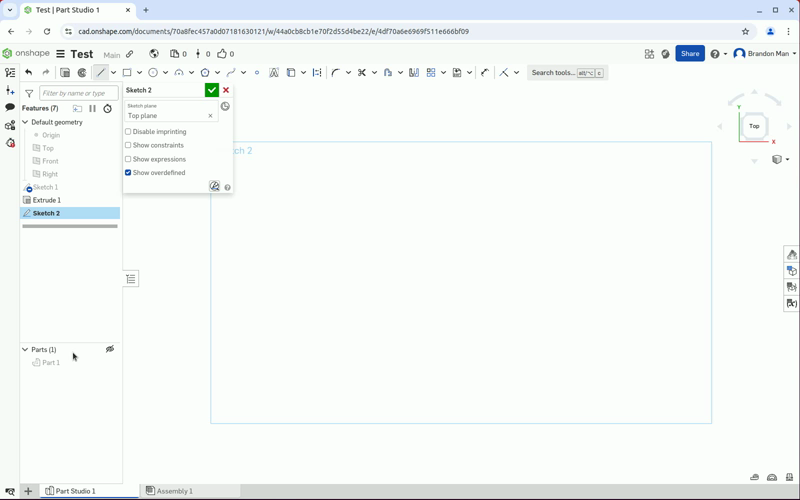
mouse_move(348, 362)
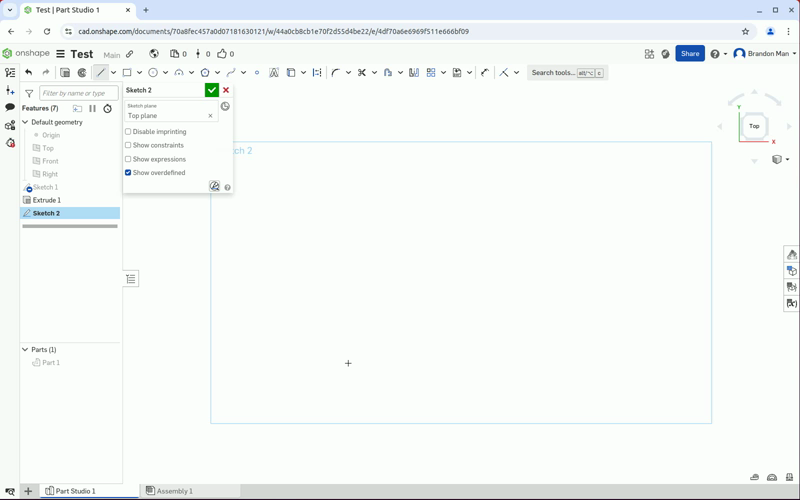
click(348, 362)
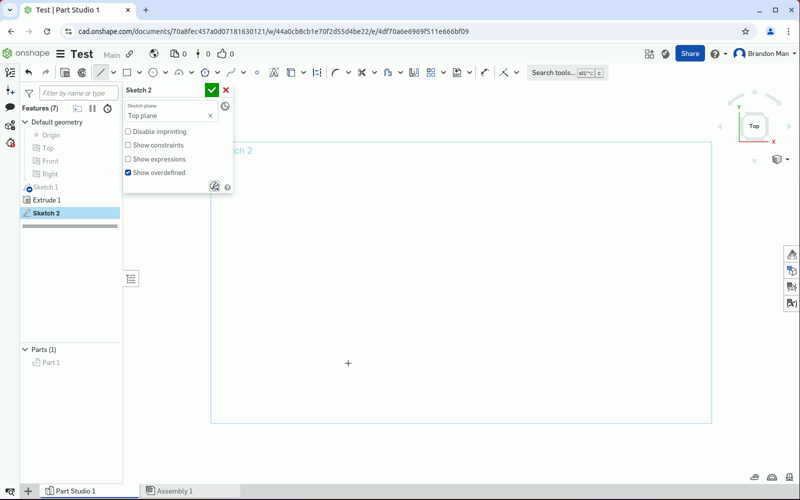
key_up(shift)
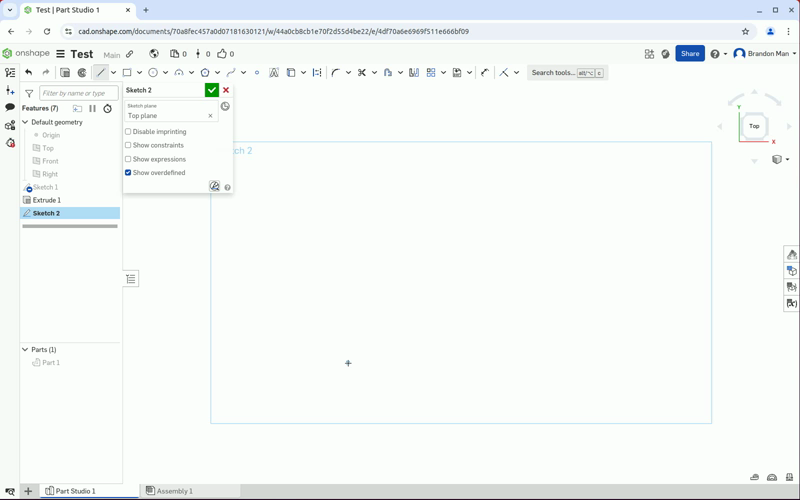
key_down(shift)
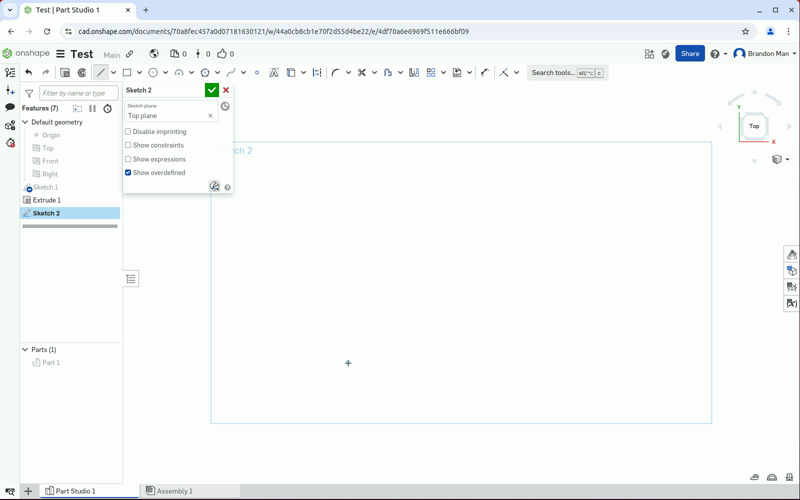
mouse_move(378, 362)
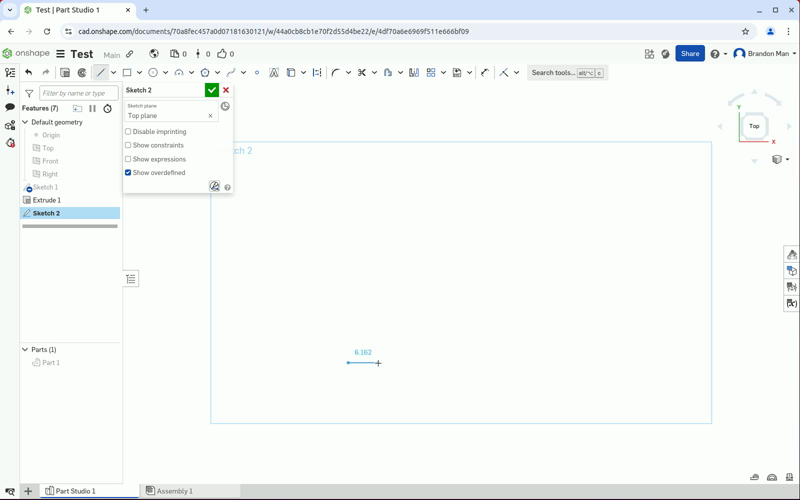
mouse_move(363, 362)
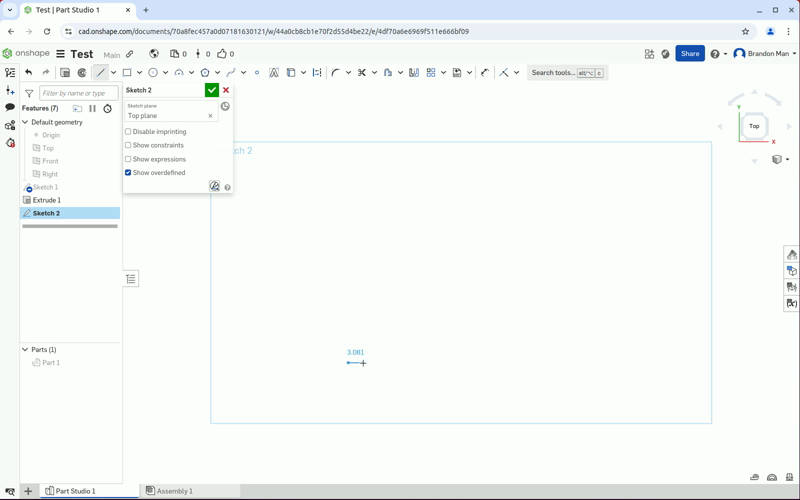
click(363, 362)
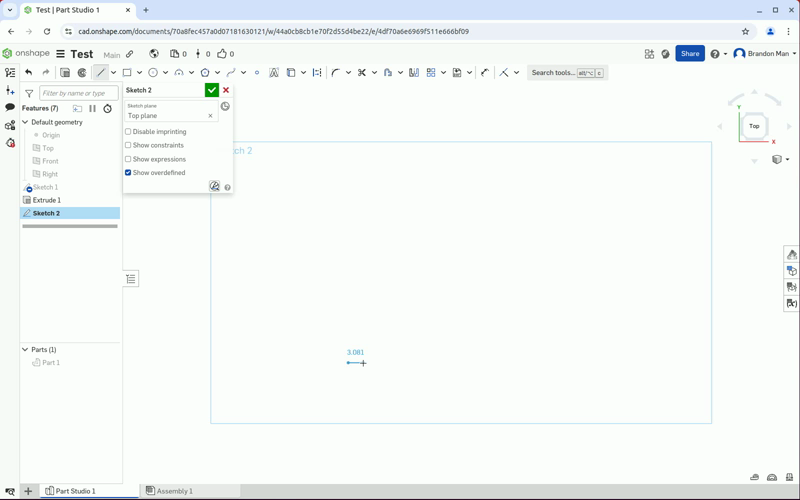
key_up(shift)
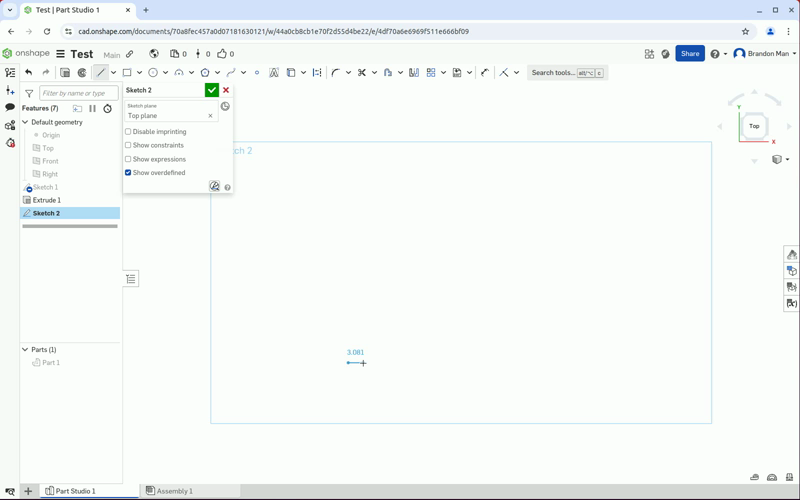
key_down(shift)
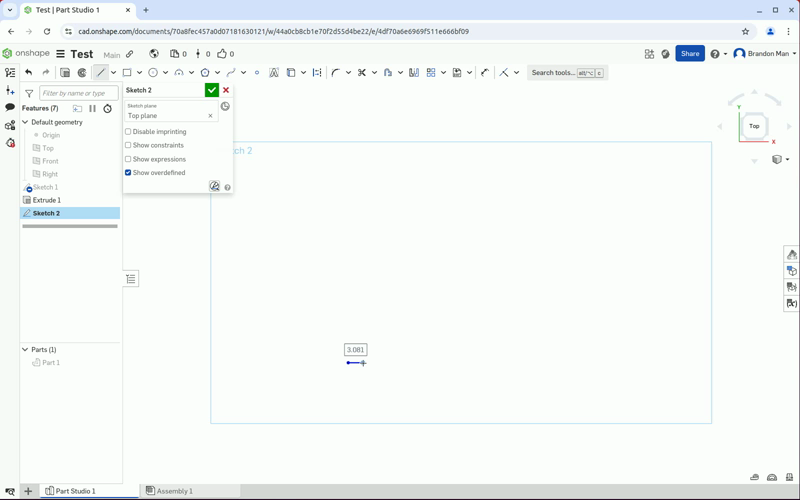
mouse_move(363, 204)
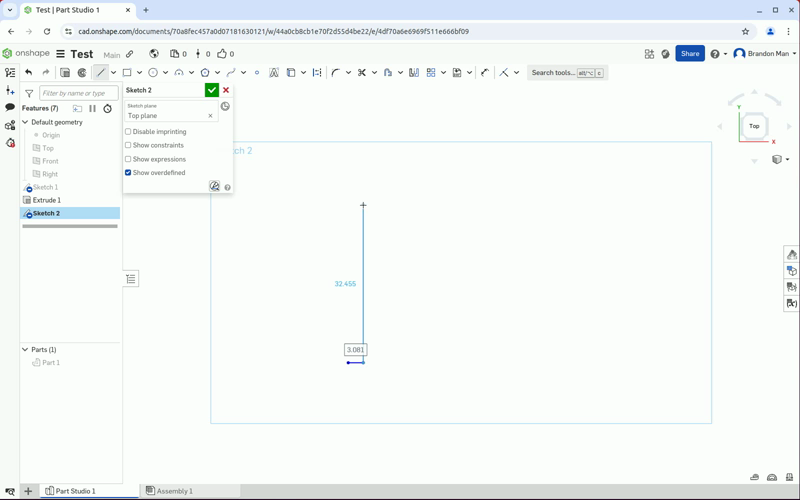
click(363, 204)
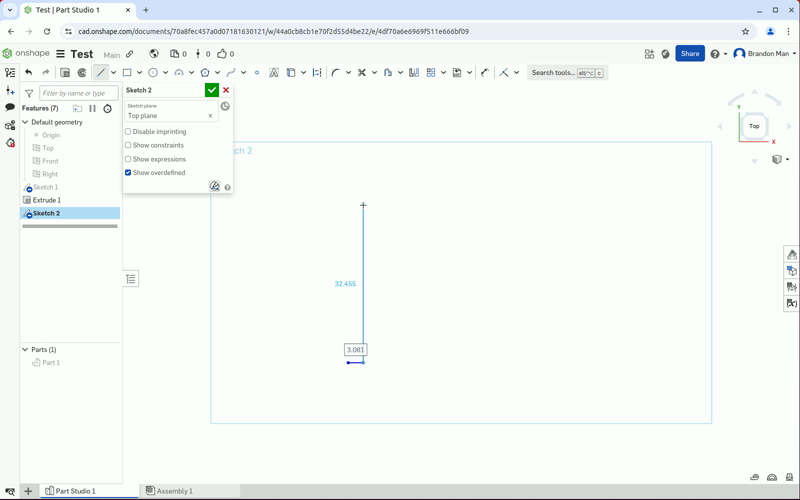
key_up(shift)
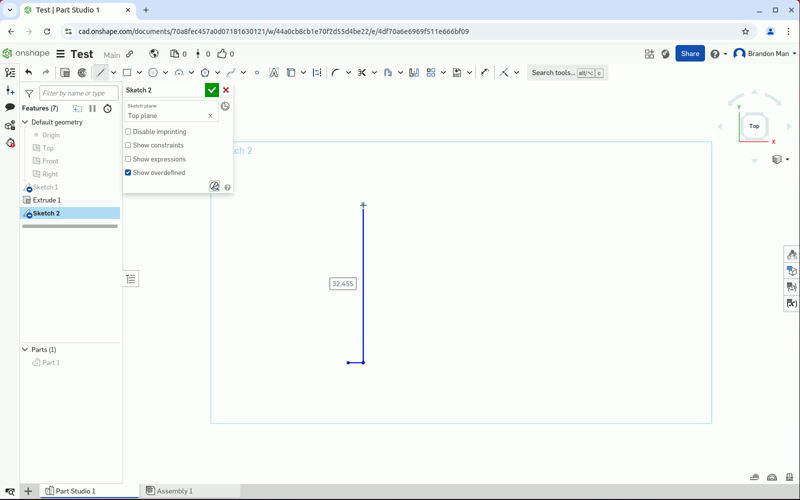
key_down(shift)
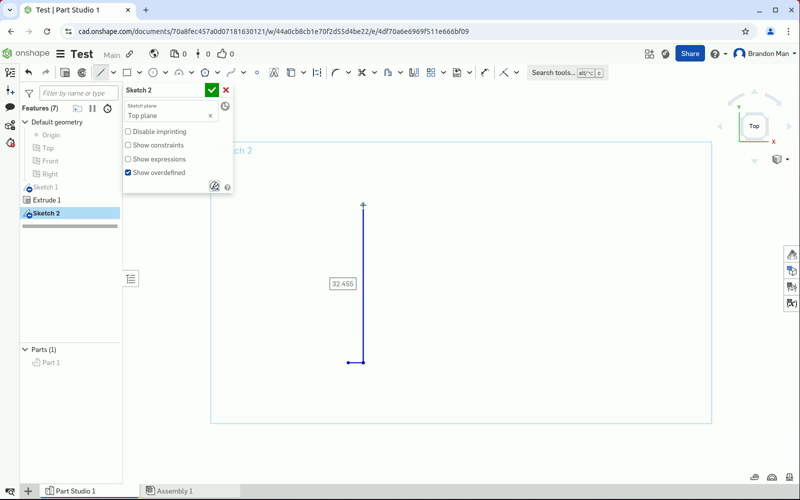
mouse_move(393, 204)
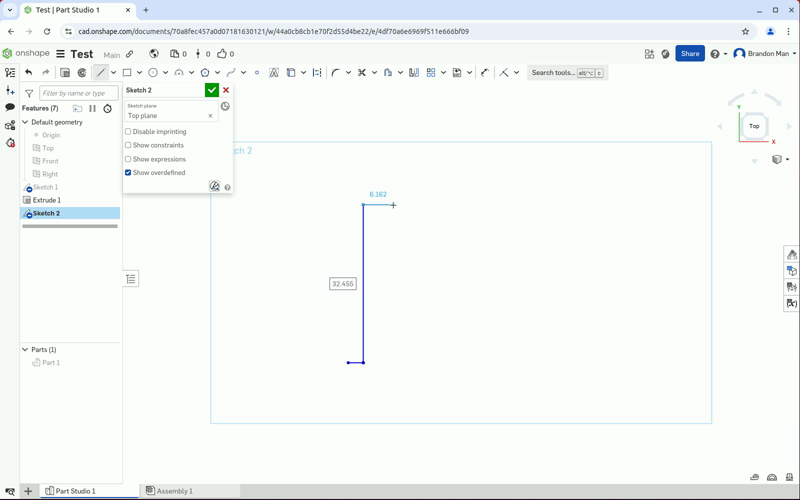
mouse_move(348, 204)
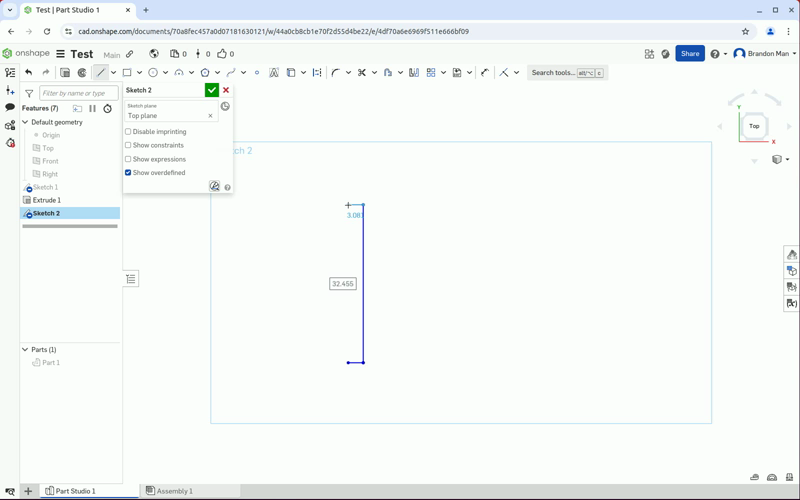
click(348, 204)
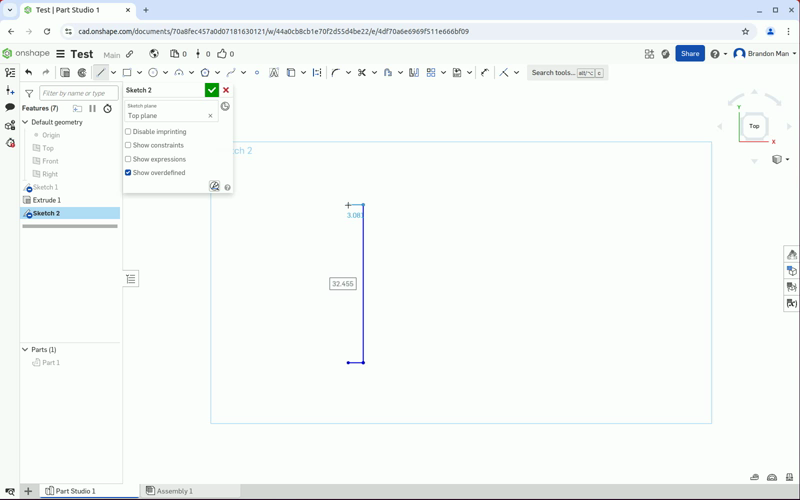
key_up(shift)
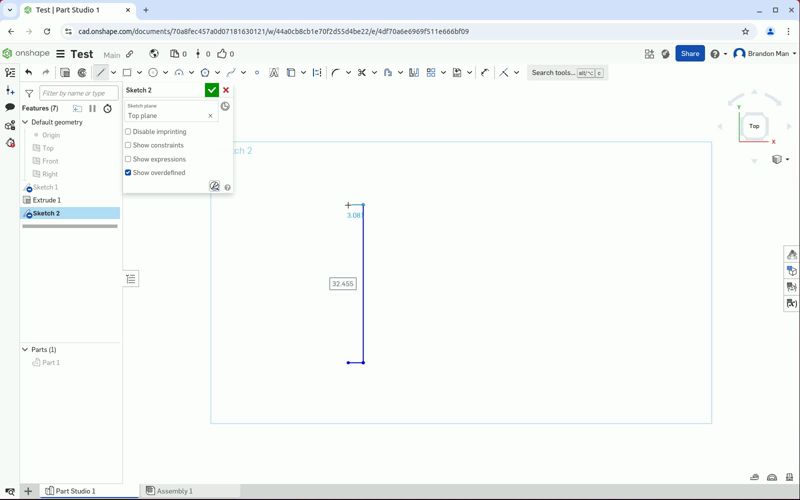
key_down(shift)
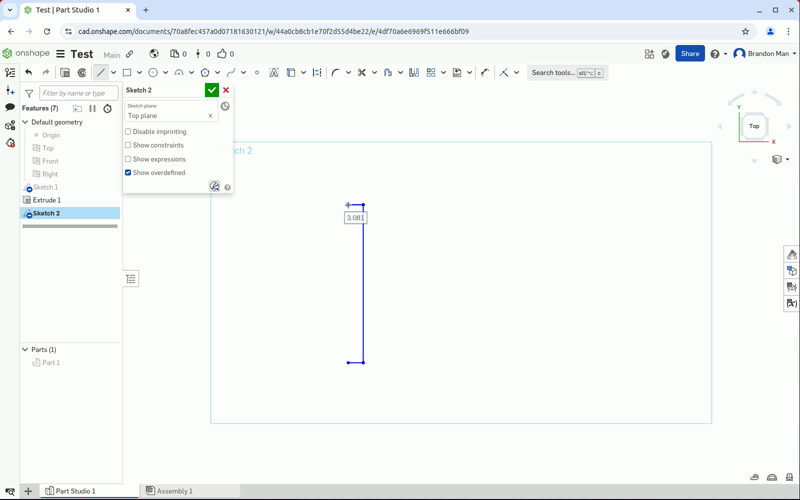
mouse_move(348, 362)
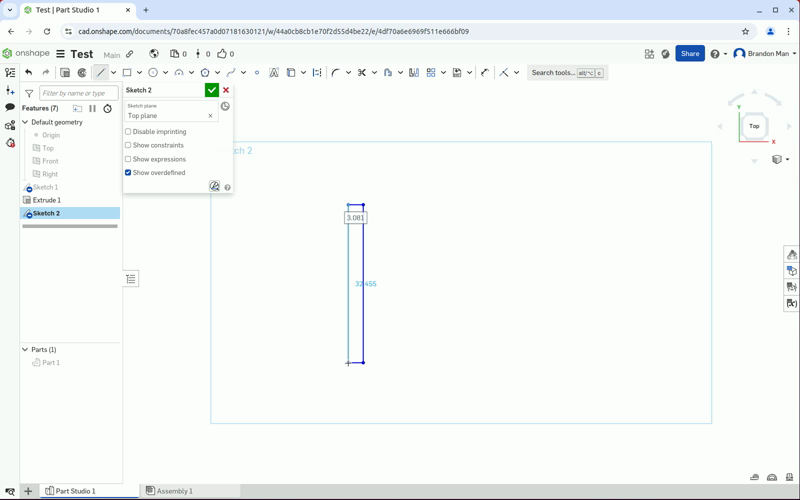
key_up(shift)
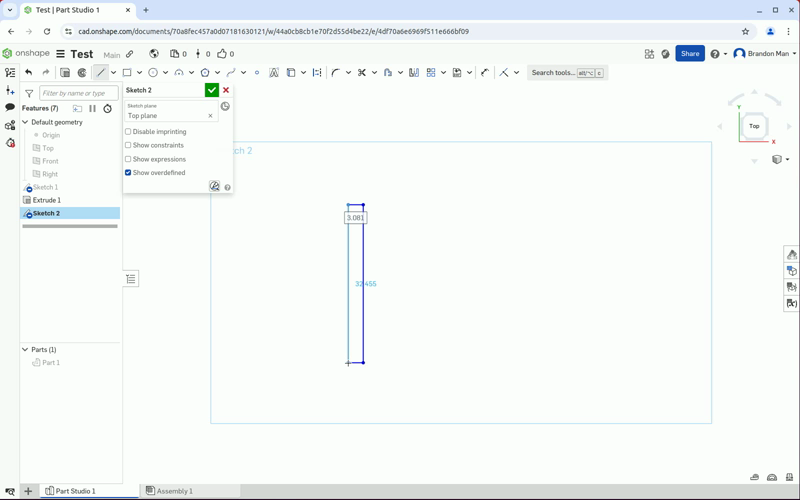
click(348, 362)
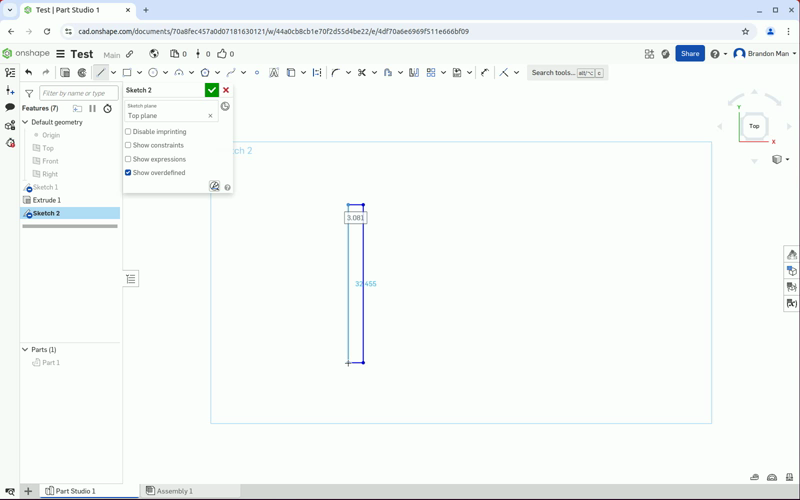
key(esc)
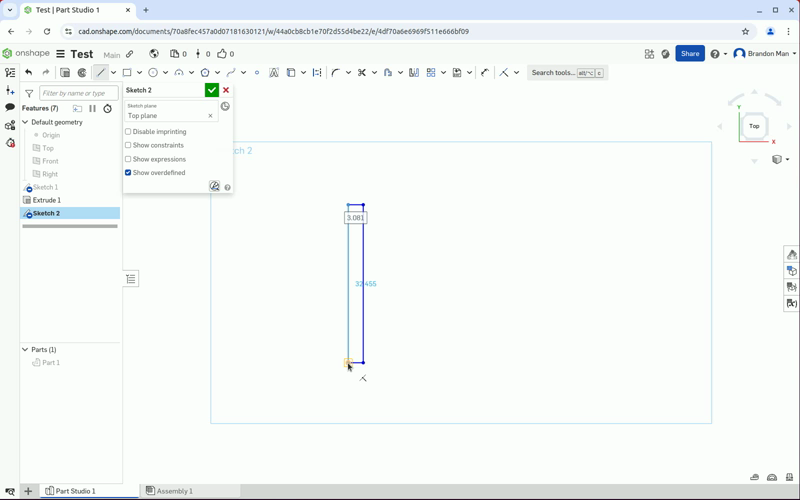
mouse_move(361, 264)
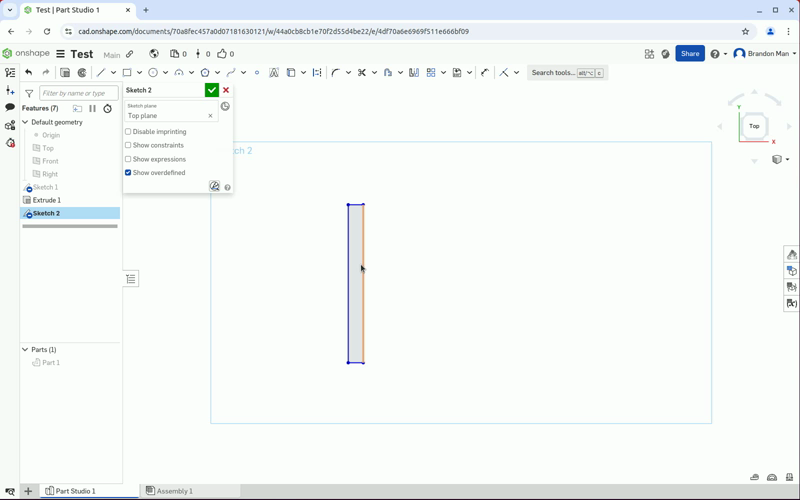
click(361, 264)
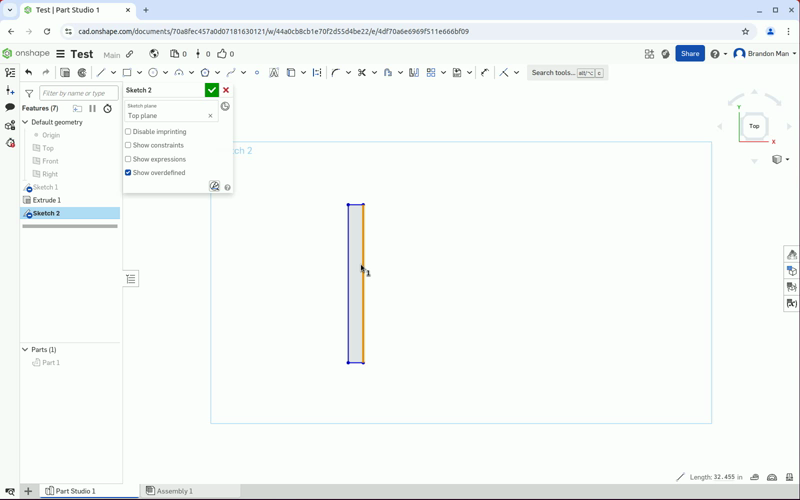
mouse_move(73, 352)
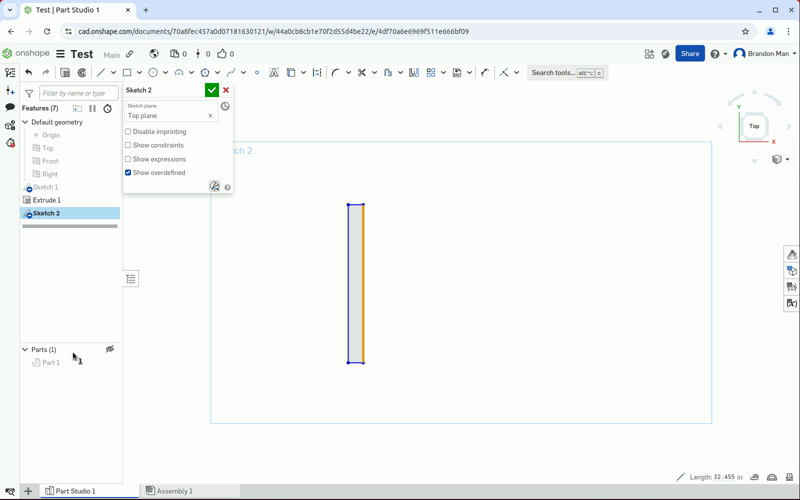
key(shift+y)
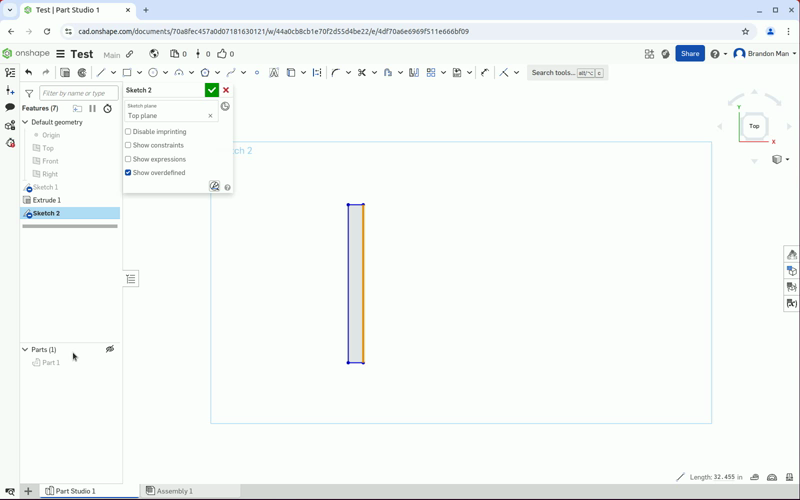
key(shift+e)
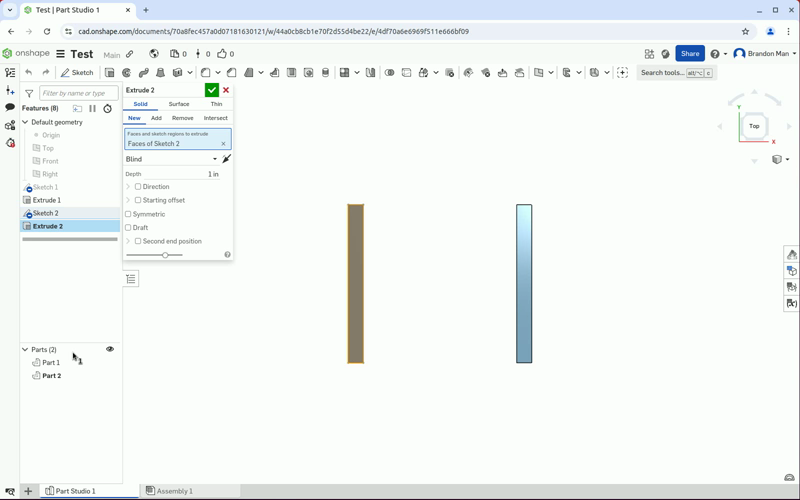
mouse_move(143, 106)
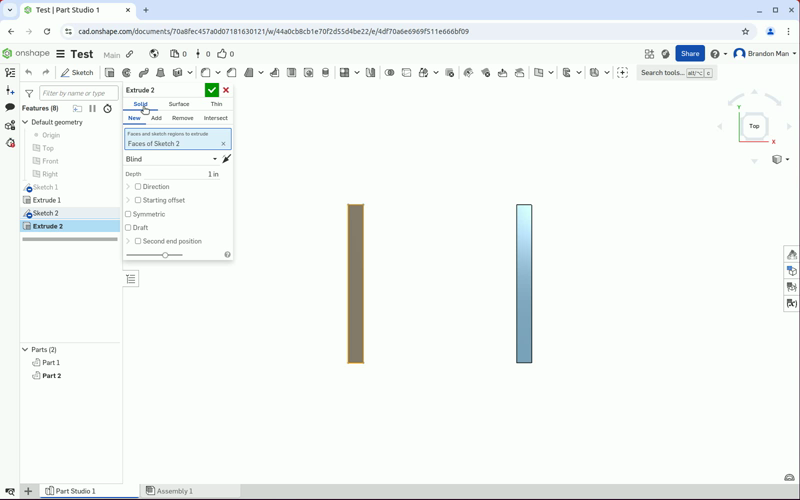
click(143, 106)
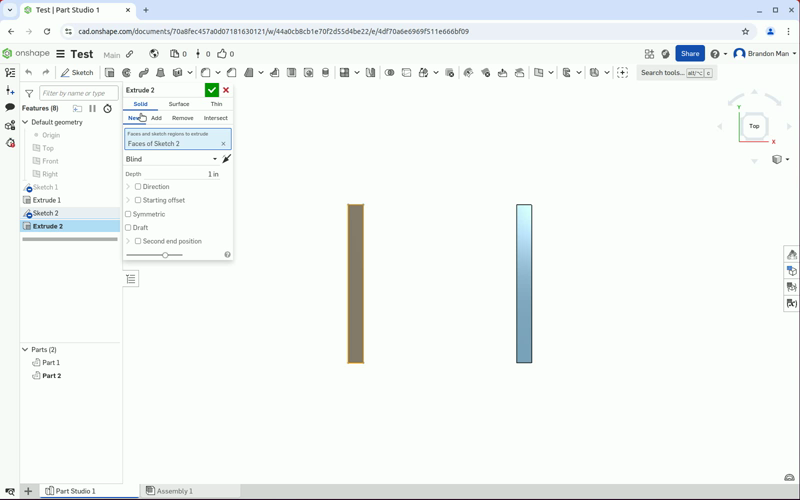
mouse_move(137, 120)
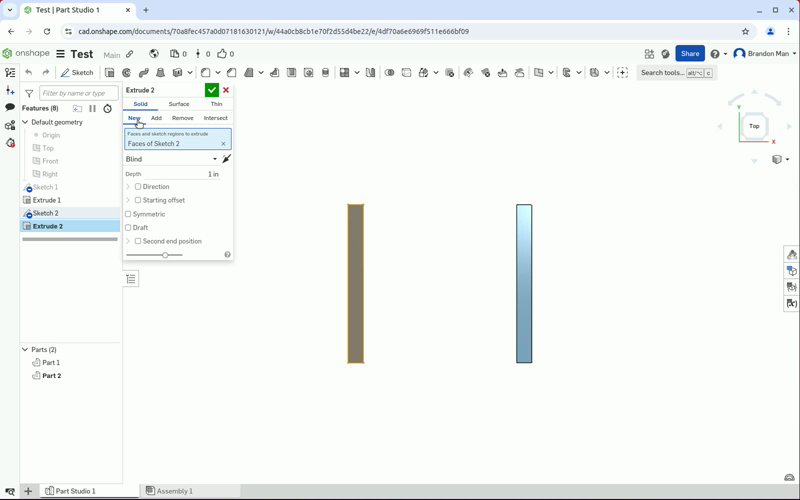
click(137, 120)
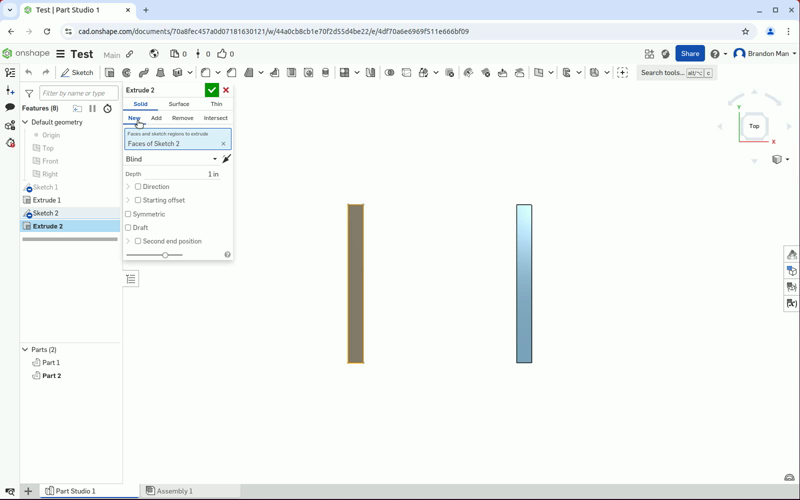
key(tab, 4)
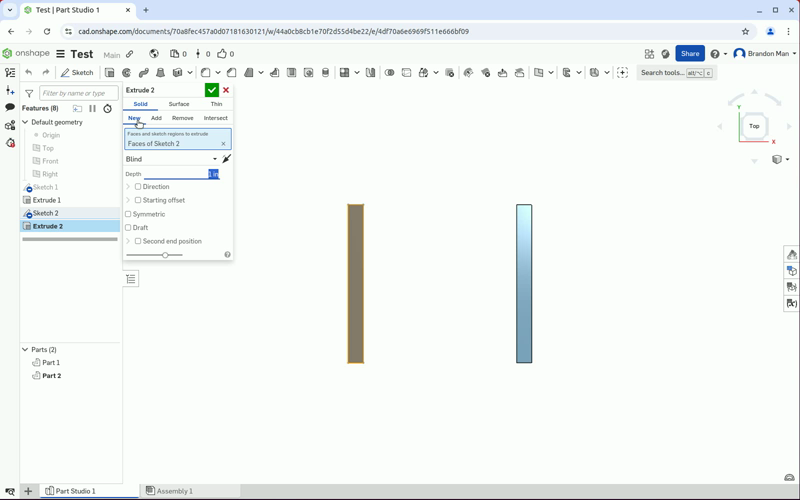
text(0.241)
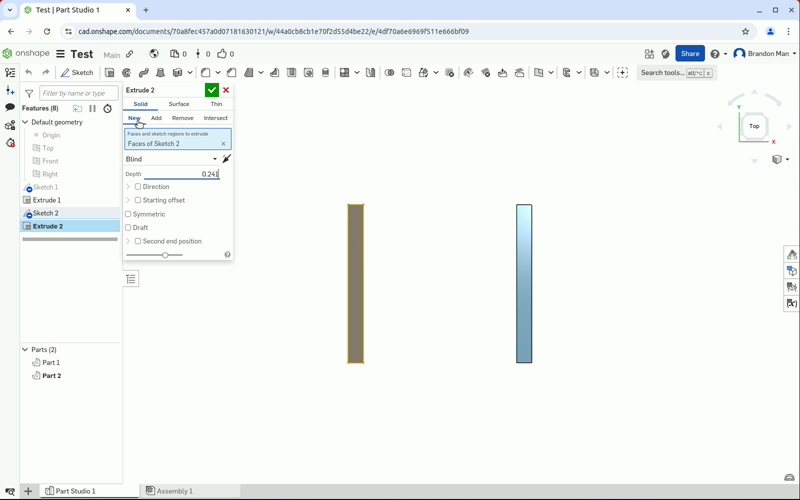
key(enter)
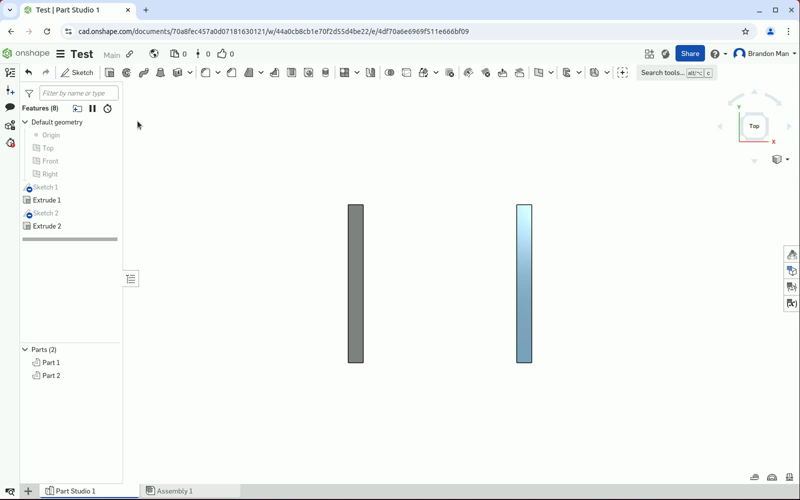
key(shift+h)
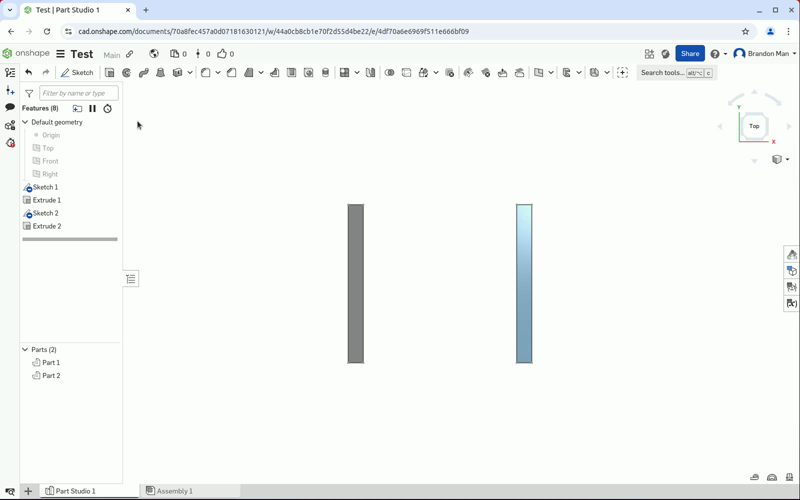
key(shift+h)
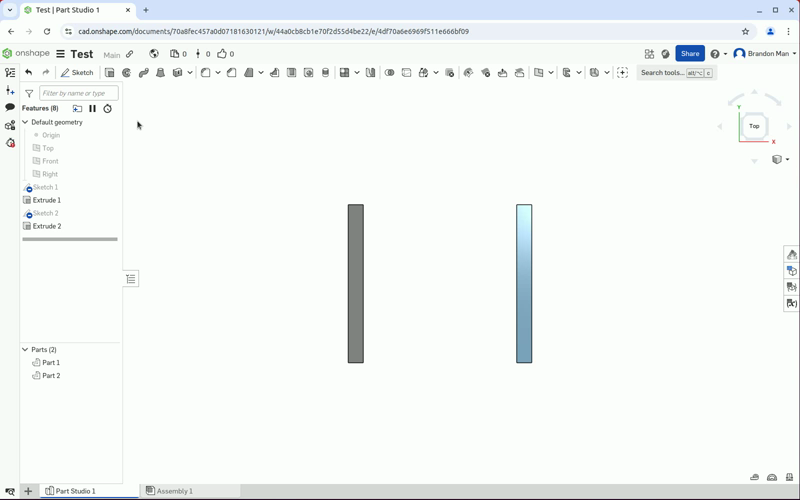
mouse_move(73, 189)
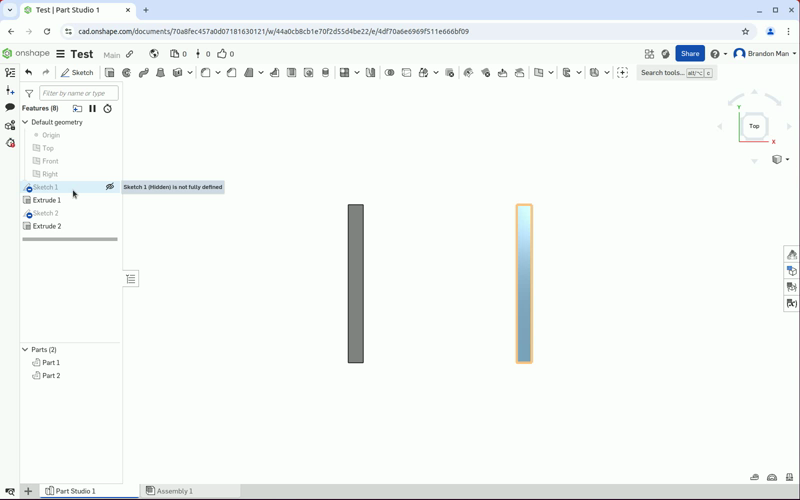
click(73, 189)
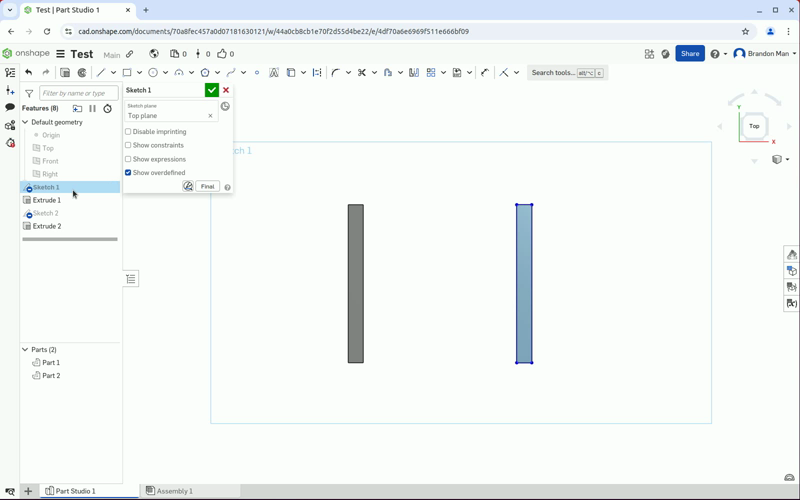
mouse_move(229, 92)
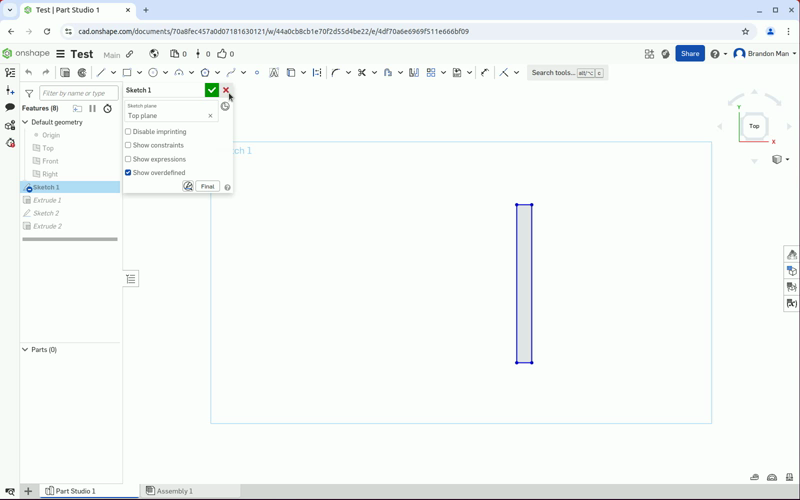
click(229, 92)
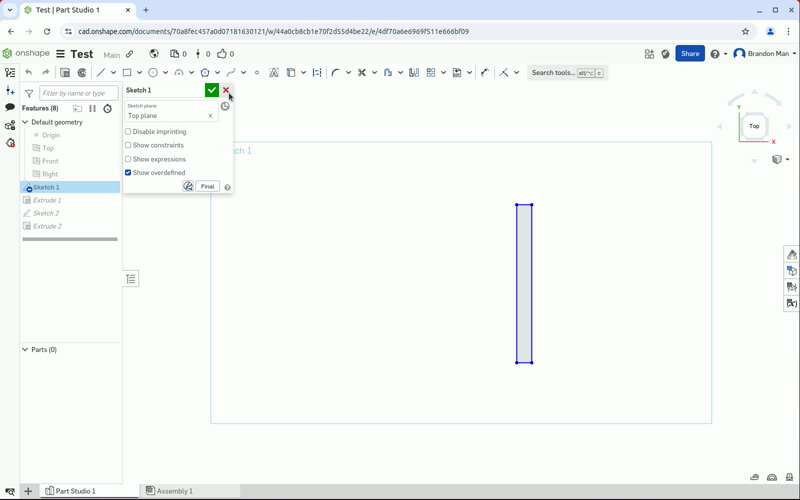
key(shift+s)
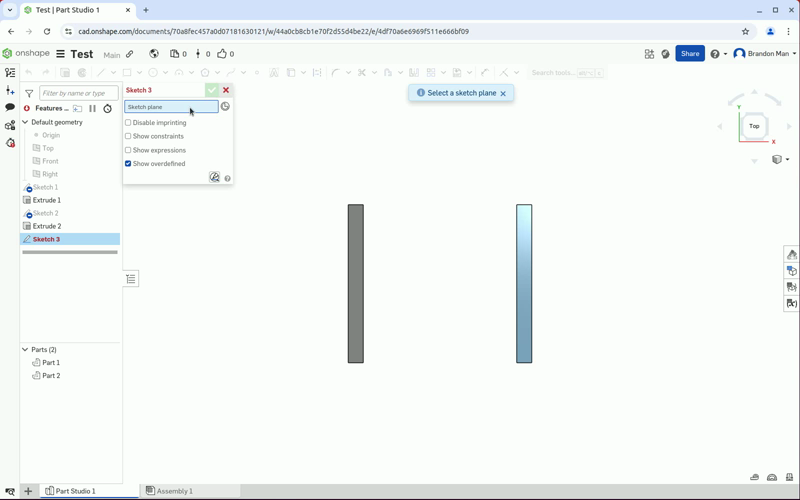
mouse_move(73, 150)
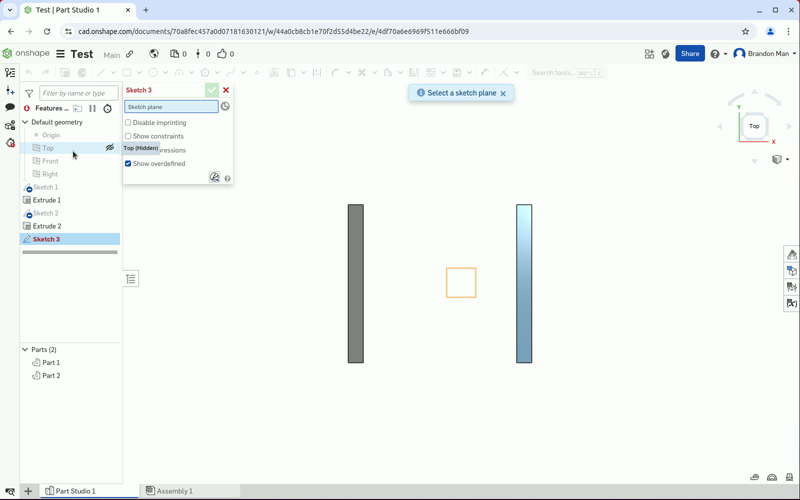
click(73, 150)
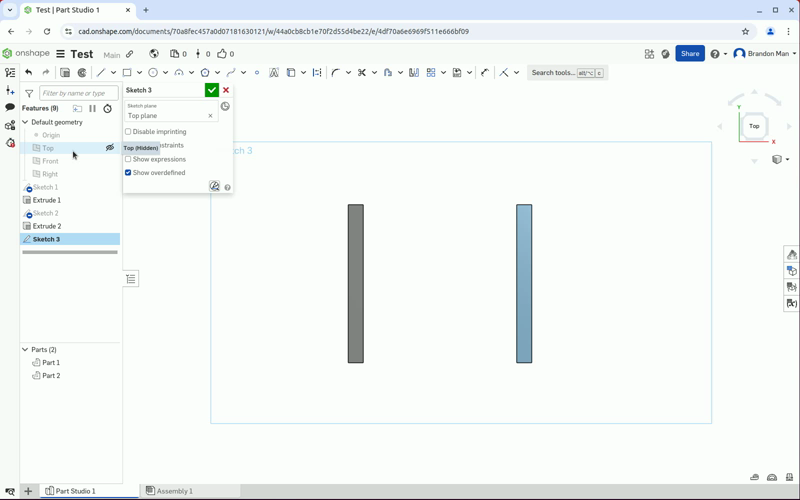
mouse_move(73, 352)
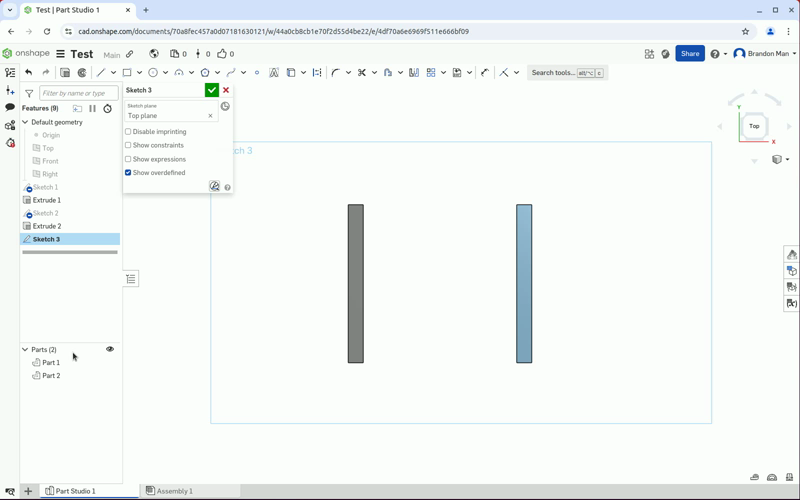
key(y)
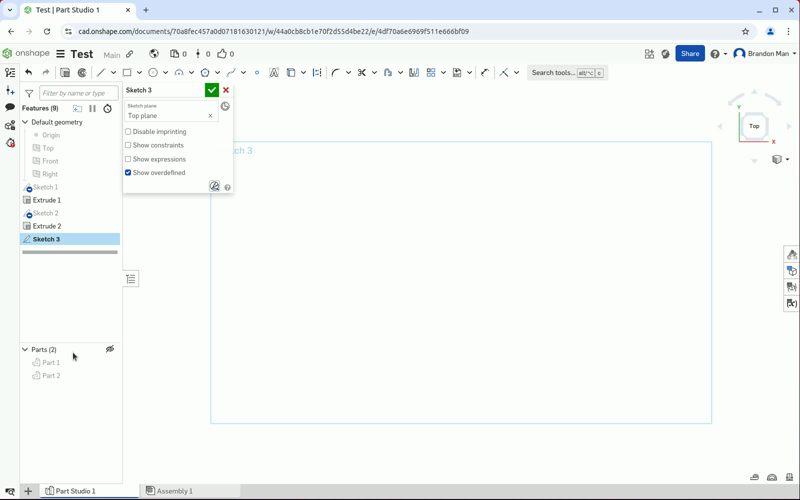
key(l)
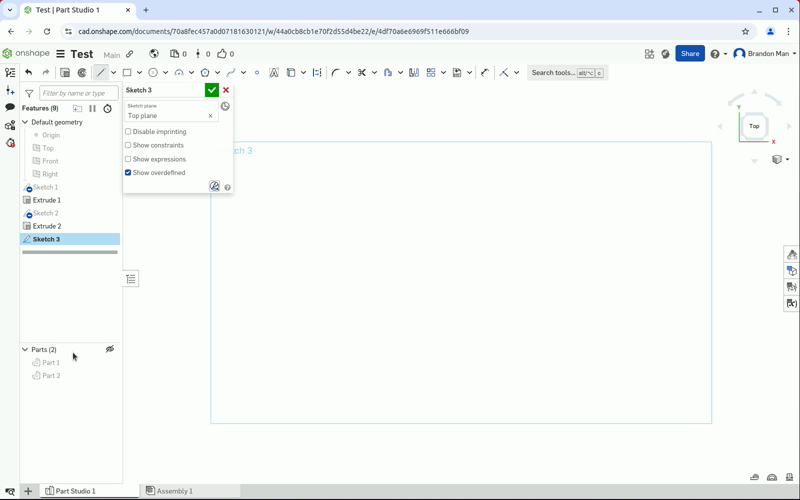
key_down(shift)
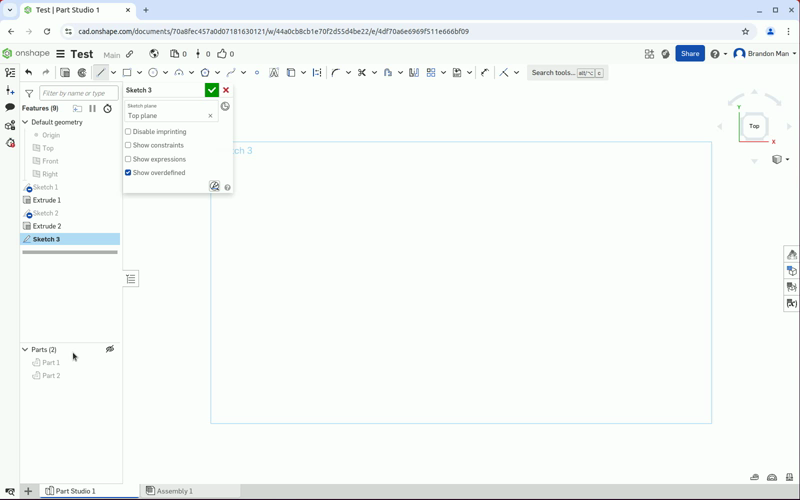
mouse_move(362, 376)
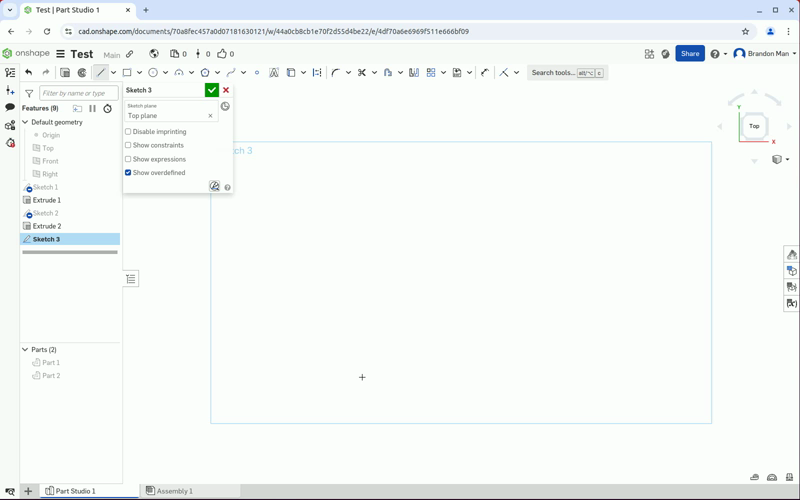
click(362, 376)
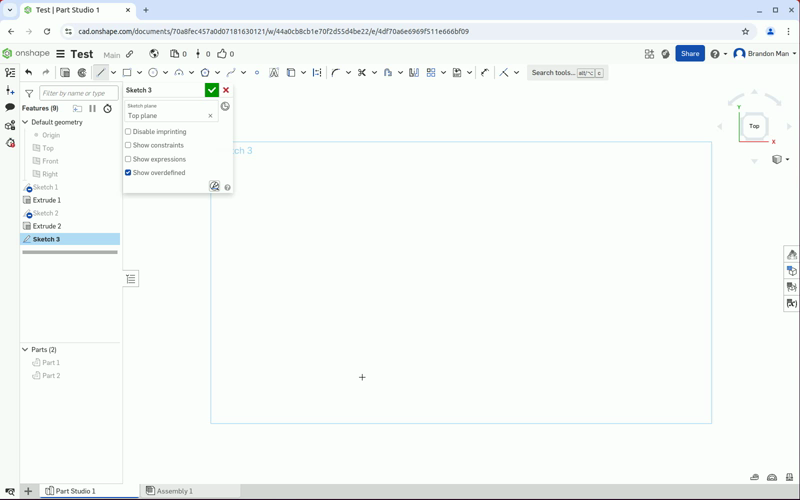
key_up(shift)
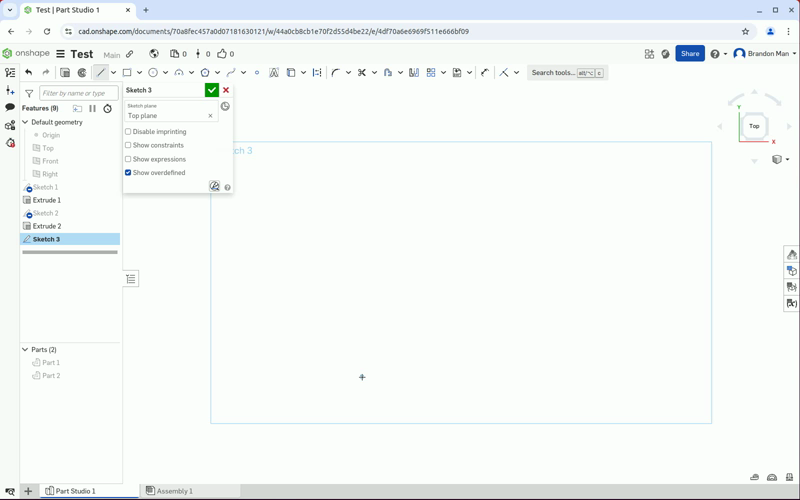
key_down(shift)
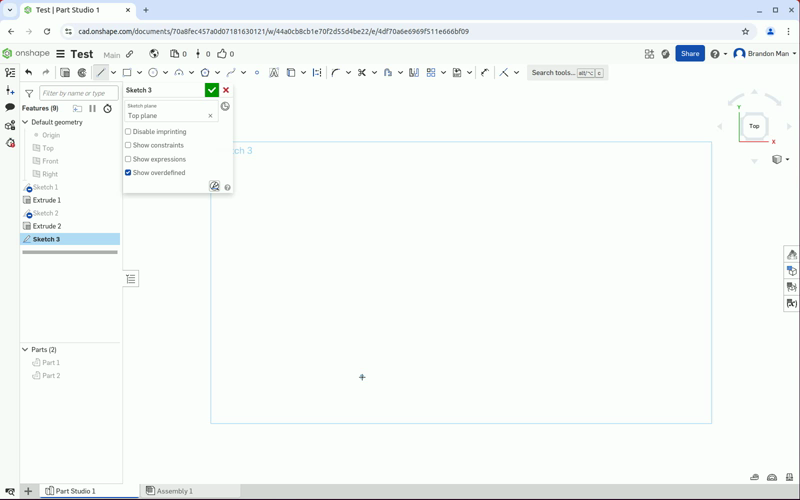
mouse_move(515, 376)
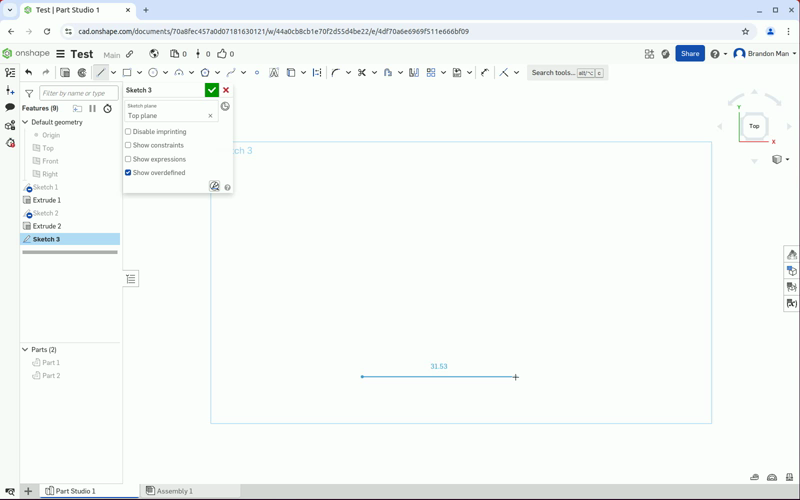
click(515, 376)
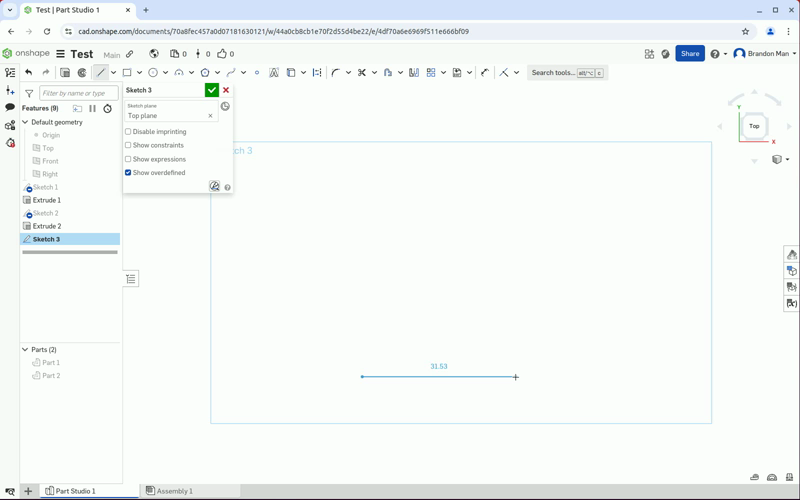
key_up(shift)
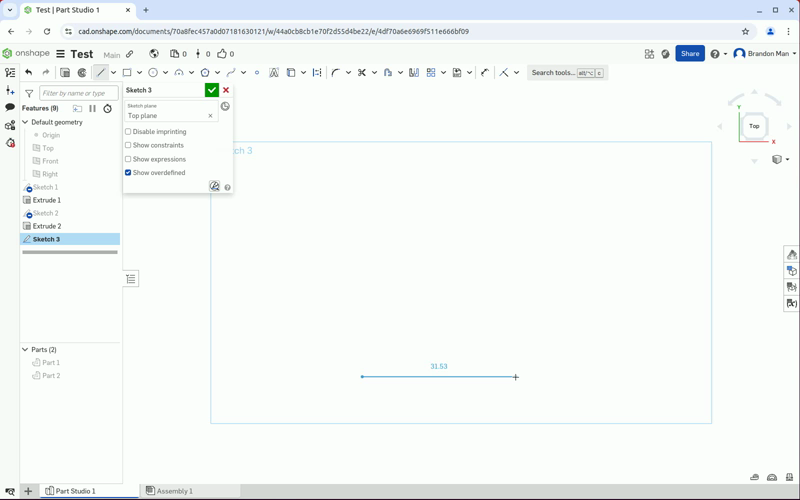
key_down(shift)
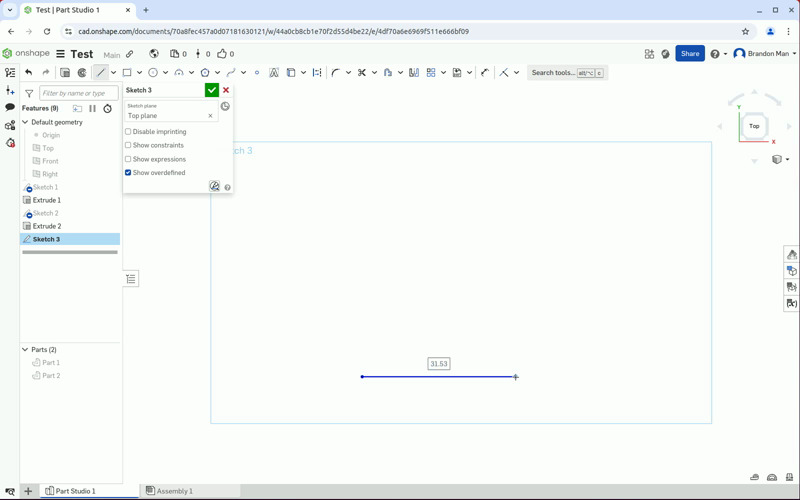
mouse_move(545, 376)
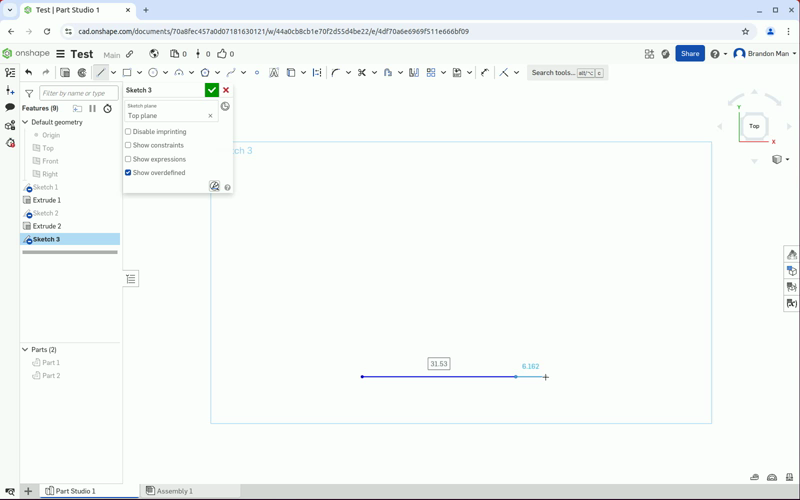
mouse_move(515, 363)
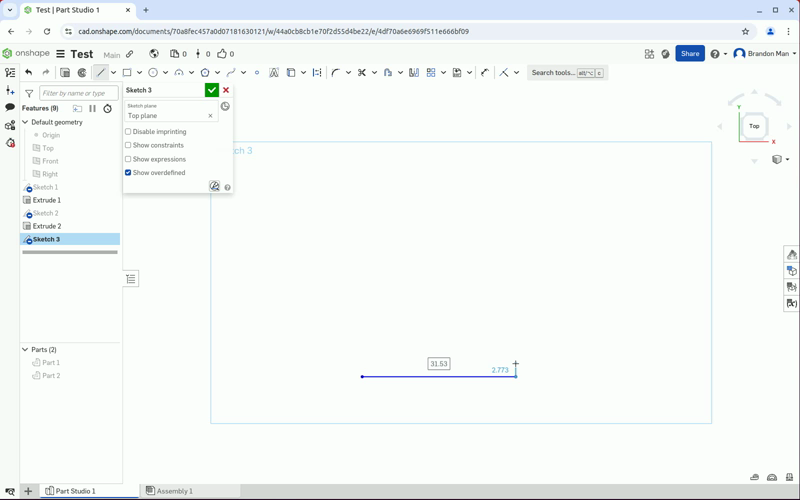
click(515, 363)
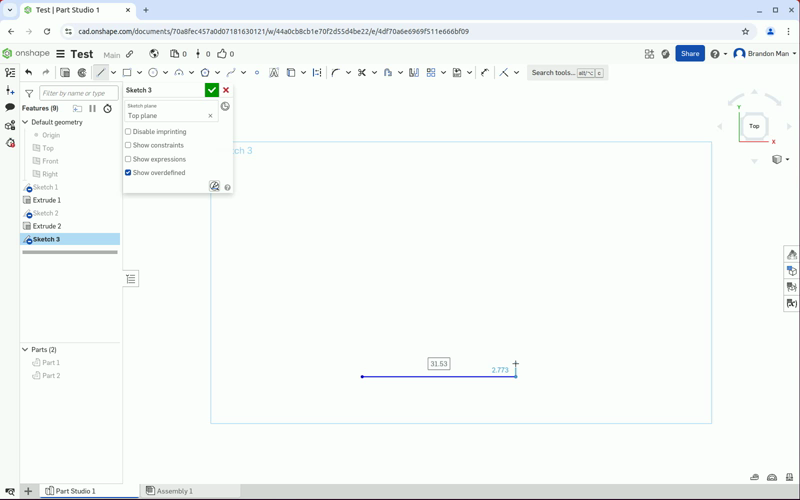
key_up(shift)
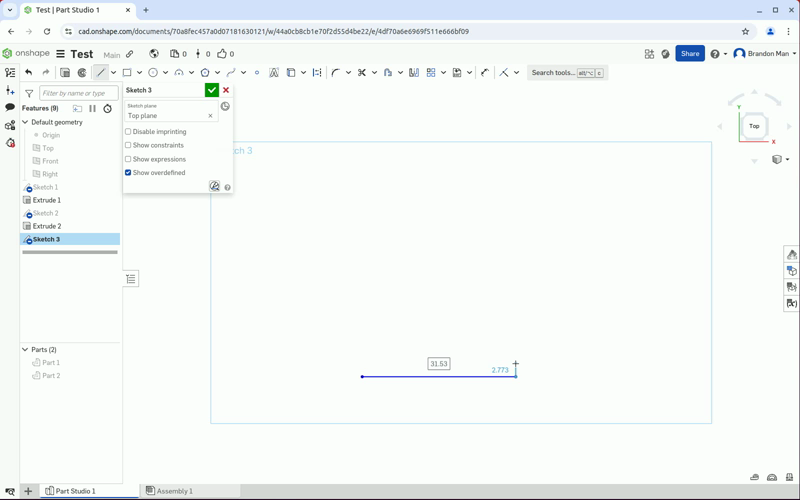
key_down(shift)
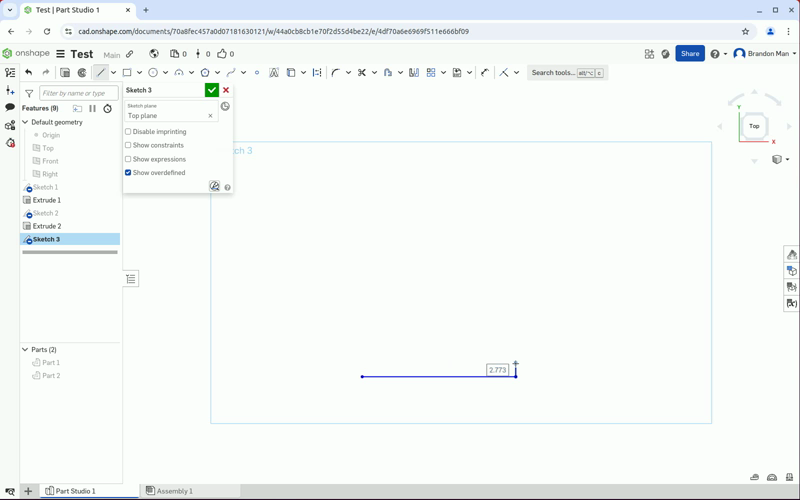
mouse_move(515, 203)
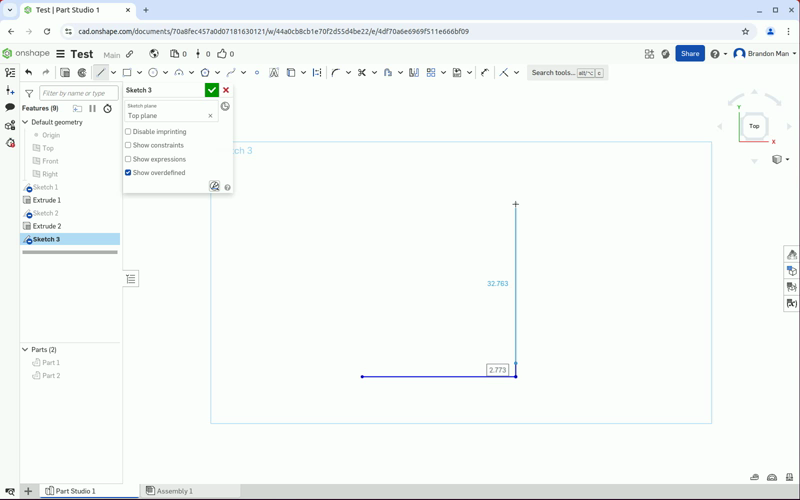
click(515, 203)
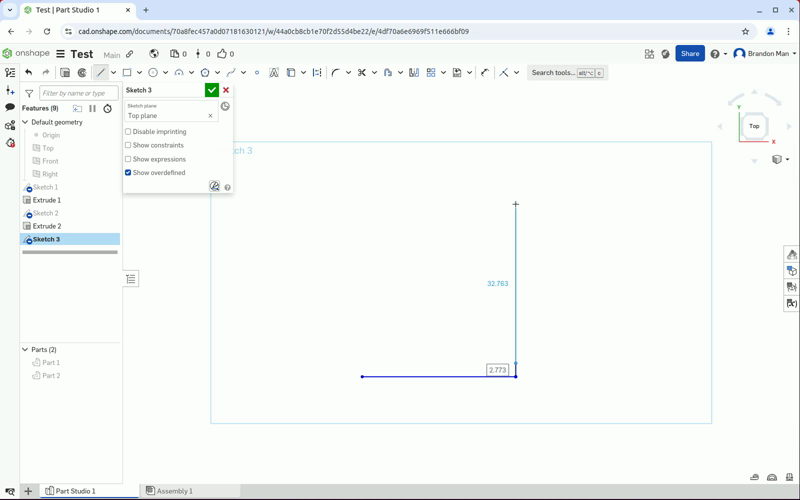
key_up(shift)
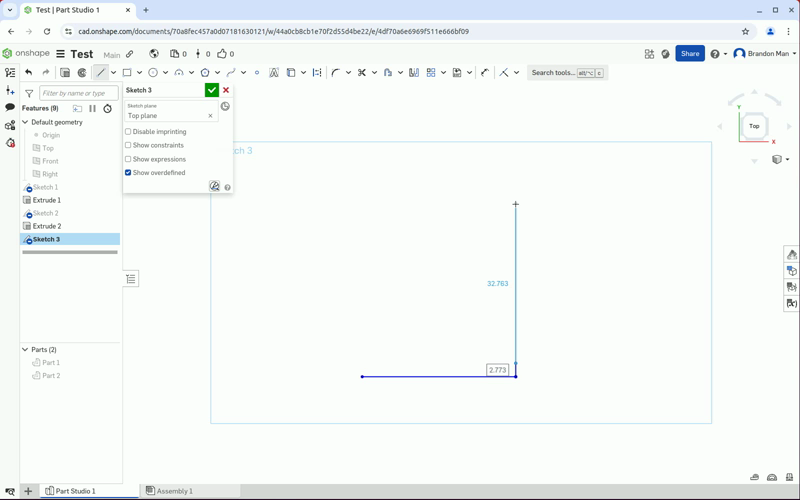
key_down(shift)
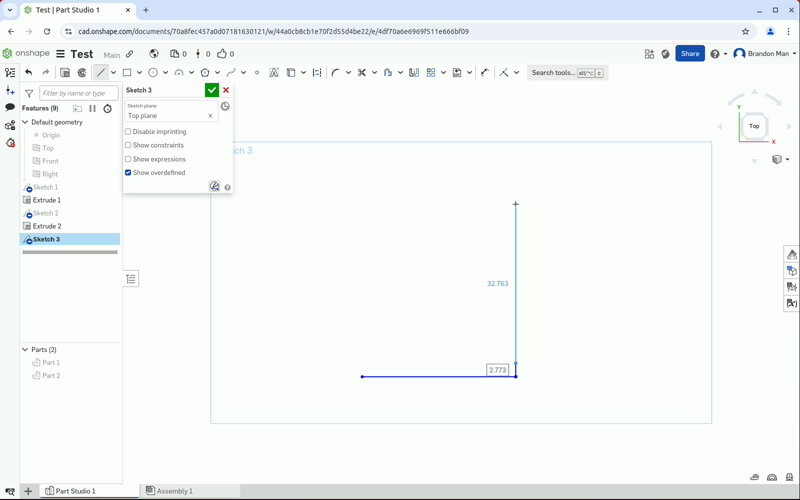
mouse_move(545, 203)
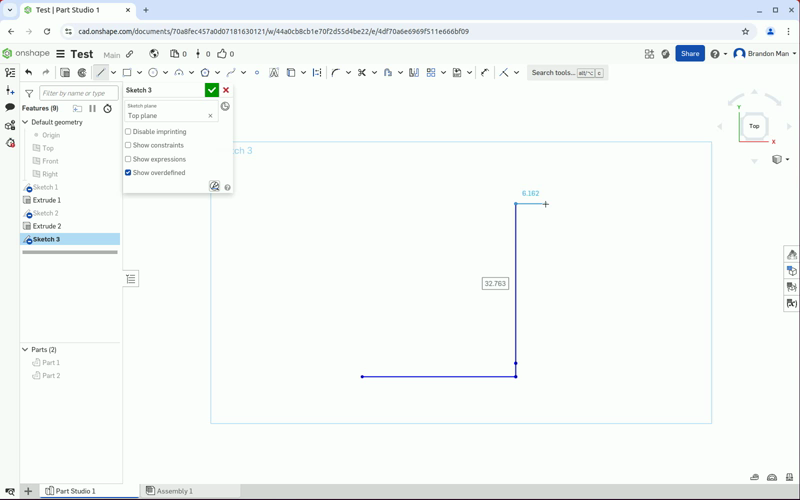
mouse_move(515, 189)
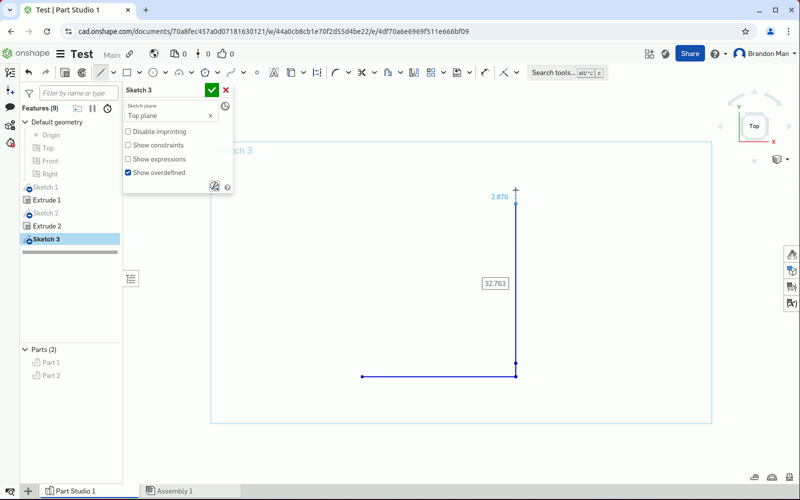
click(515, 189)
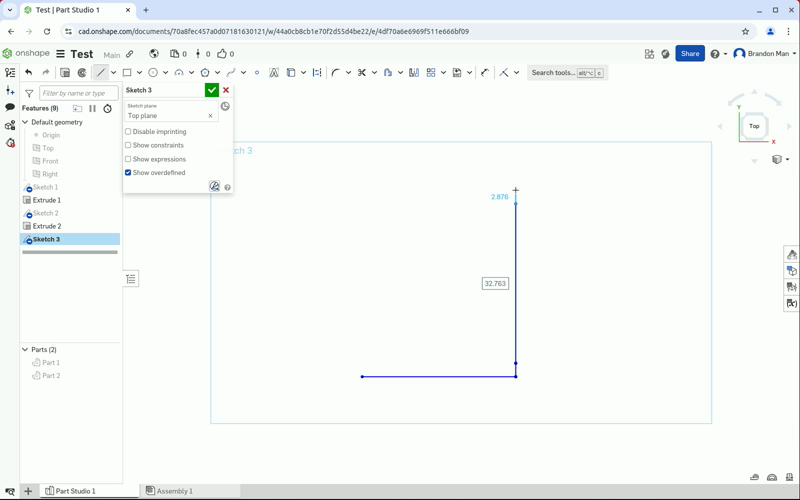
key_up(shift)
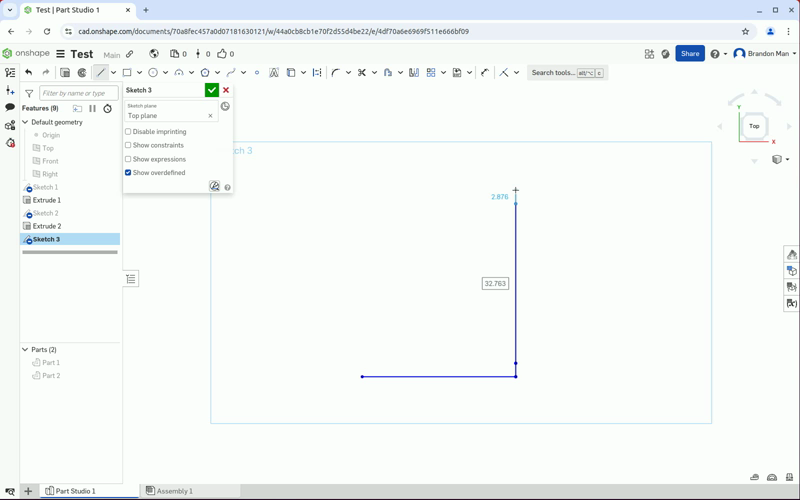
key_down(shift)
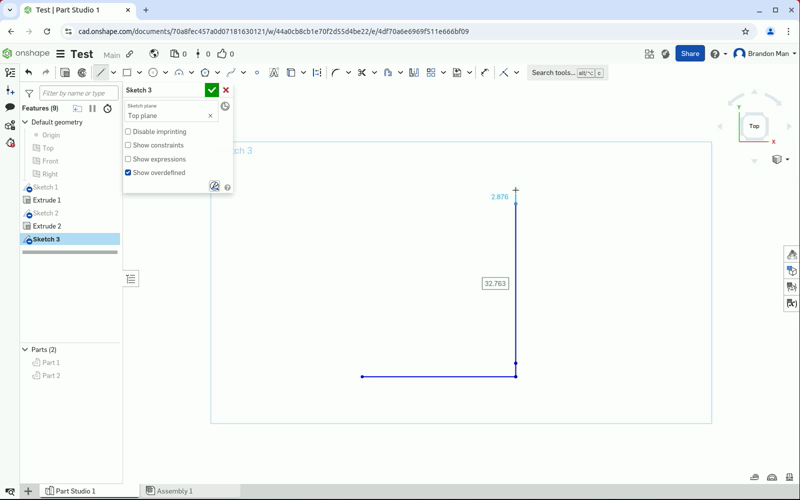
mouse_move(362, 189)
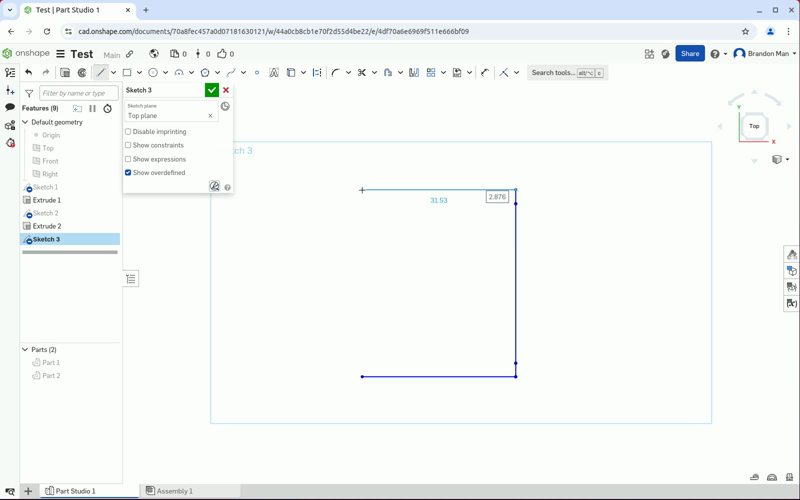
click(362, 189)
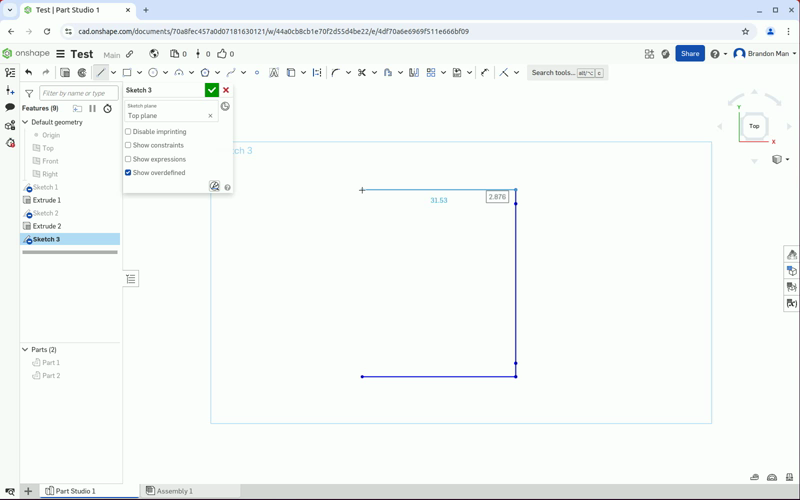
key_up(shift)
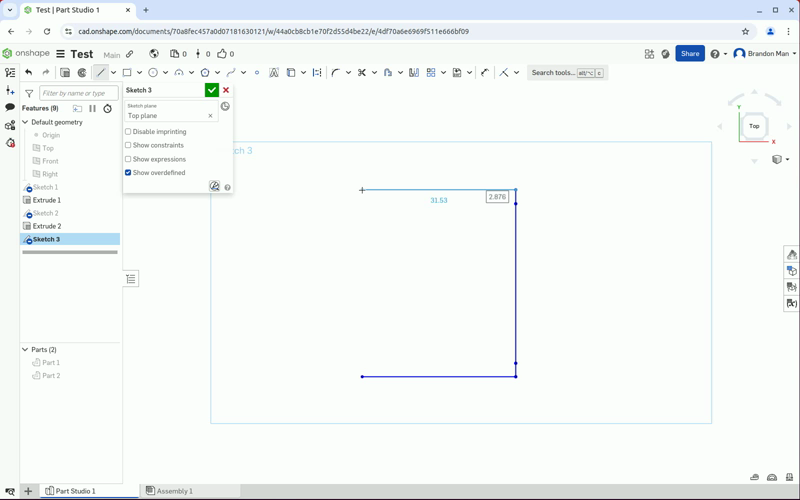
key_down(shift)
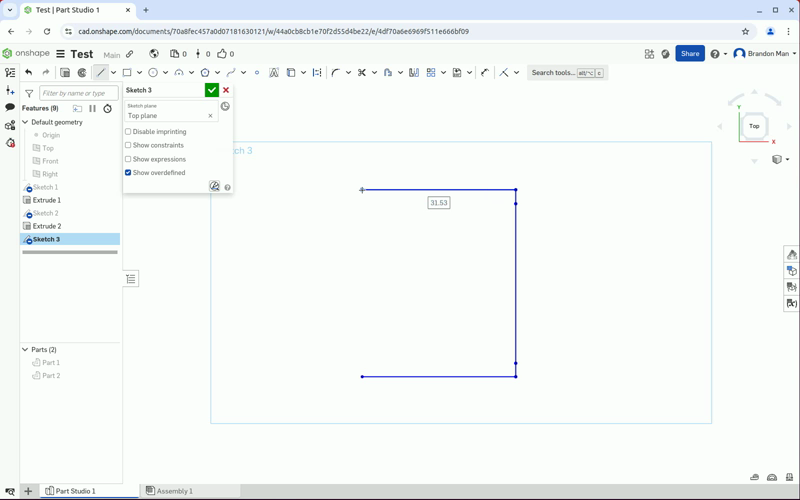
mouse_move(392, 189)
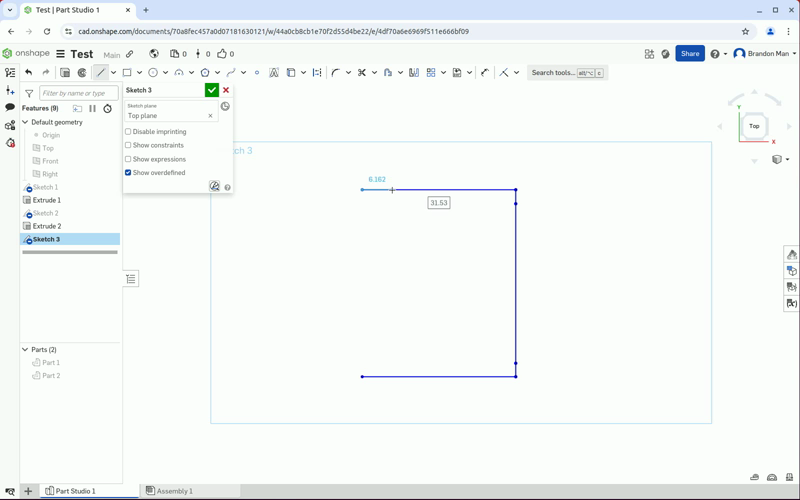
mouse_move(362, 203)
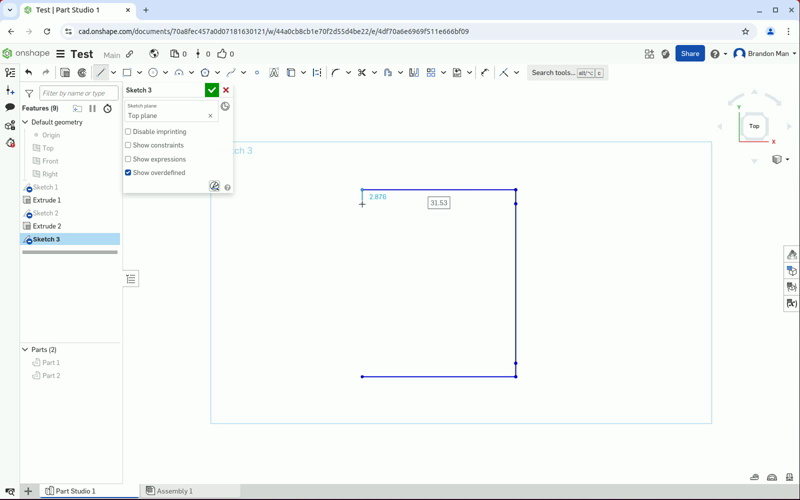
click(362, 203)
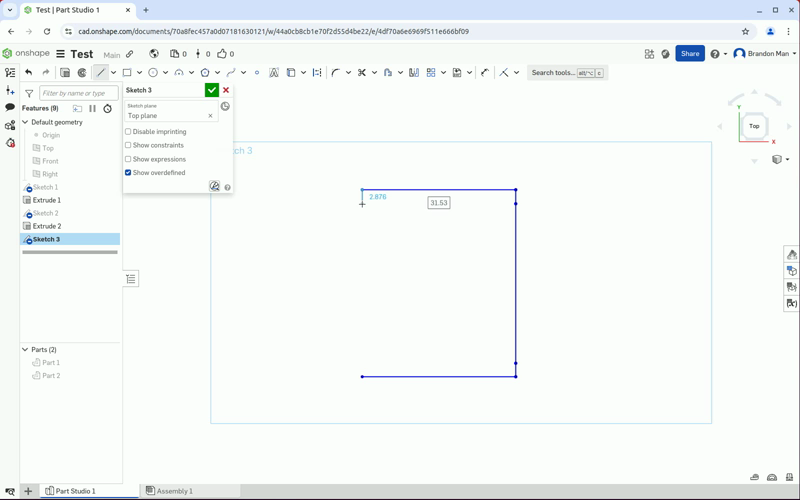
key_up(shift)
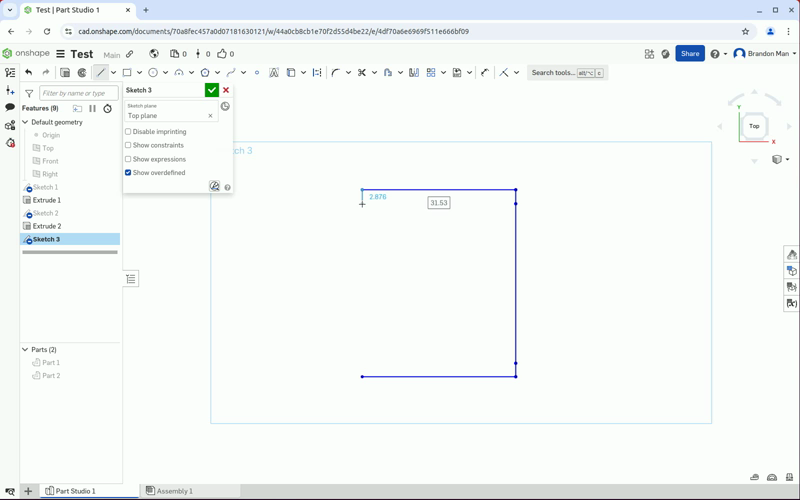
key_down(shift)
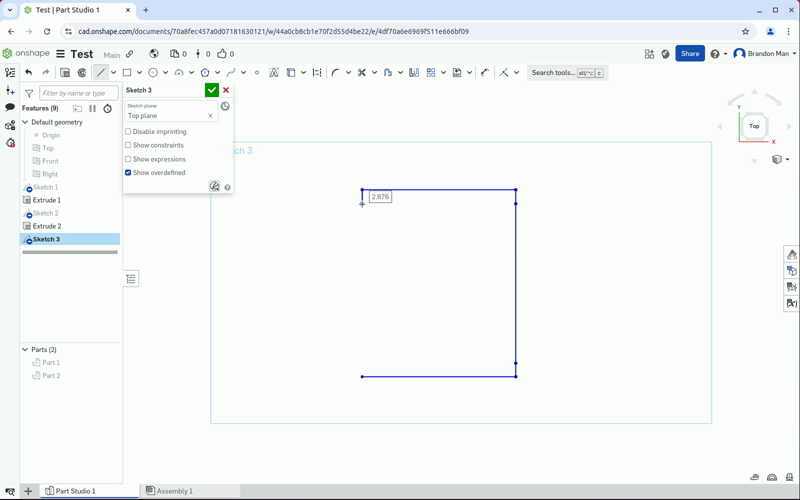
mouse_move(362, 363)
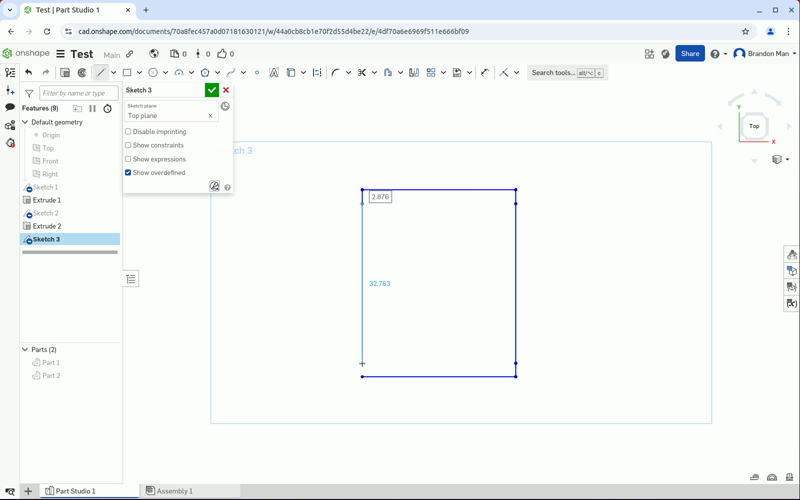
click(362, 363)
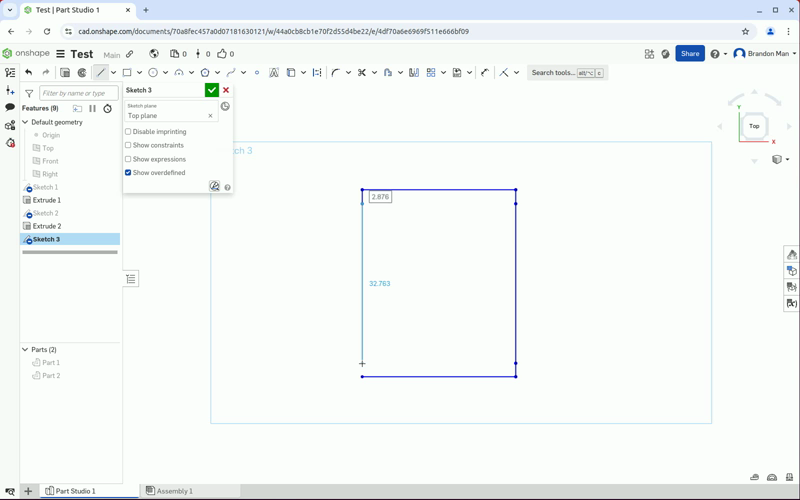
key_up(shift)
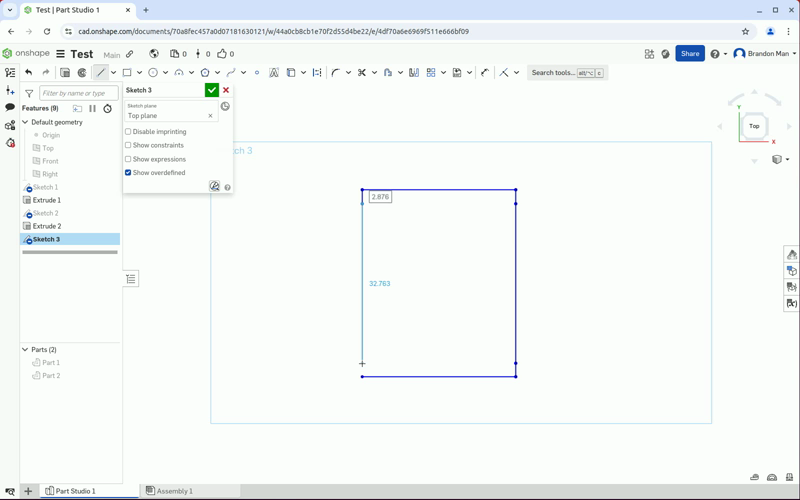
mouse_move(392, 363)
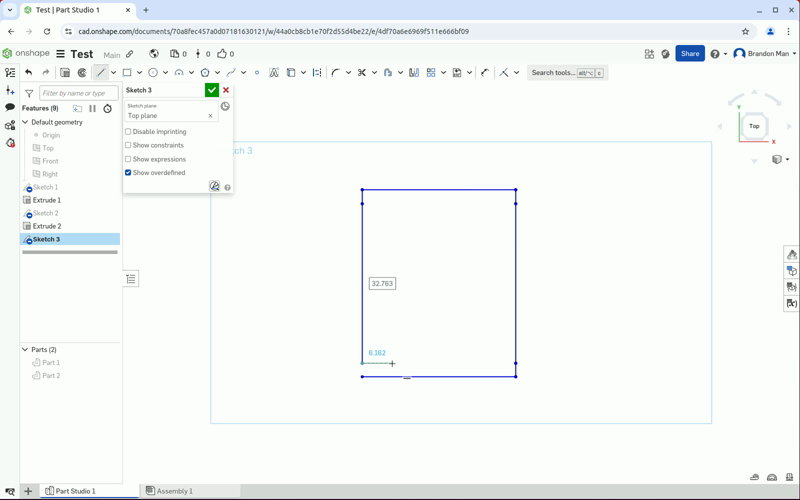
key_down(shift)
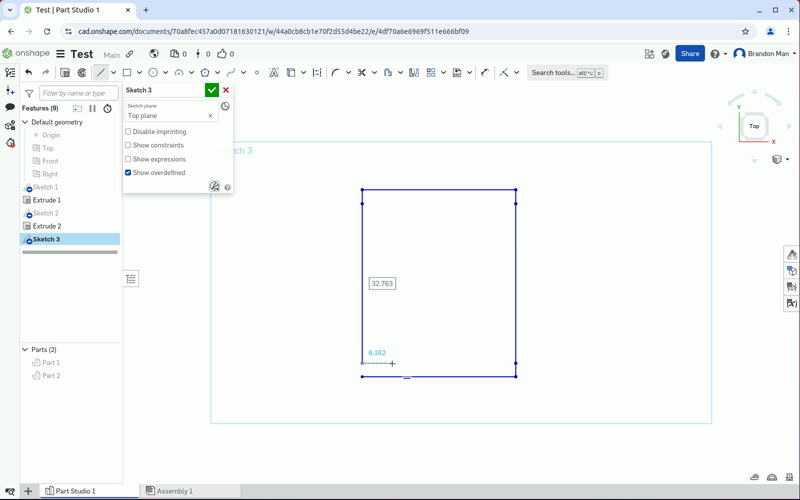
mouse_move(362, 376)
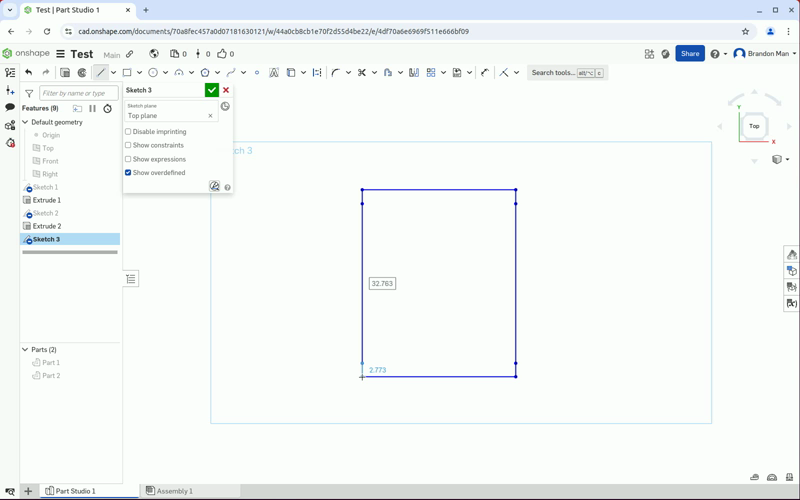
key_up(shift)
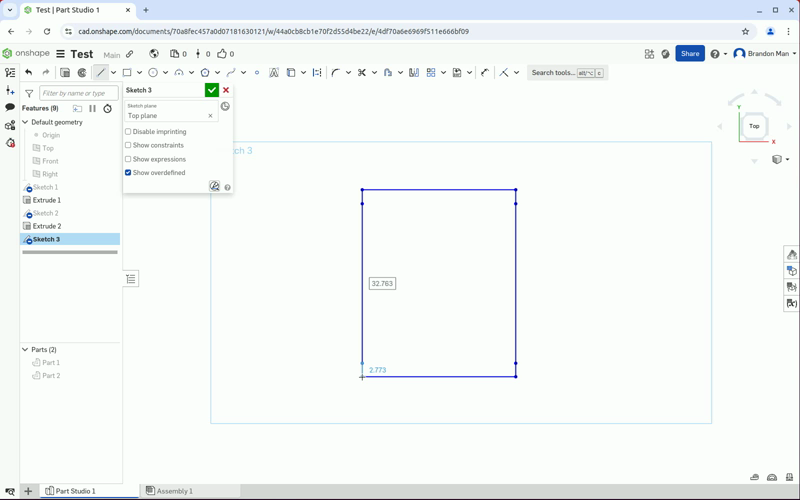
click(362, 376)
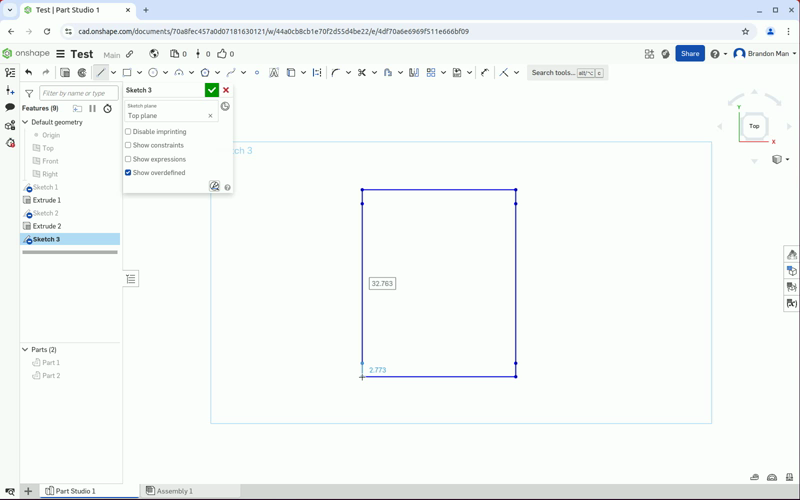
key(esc)
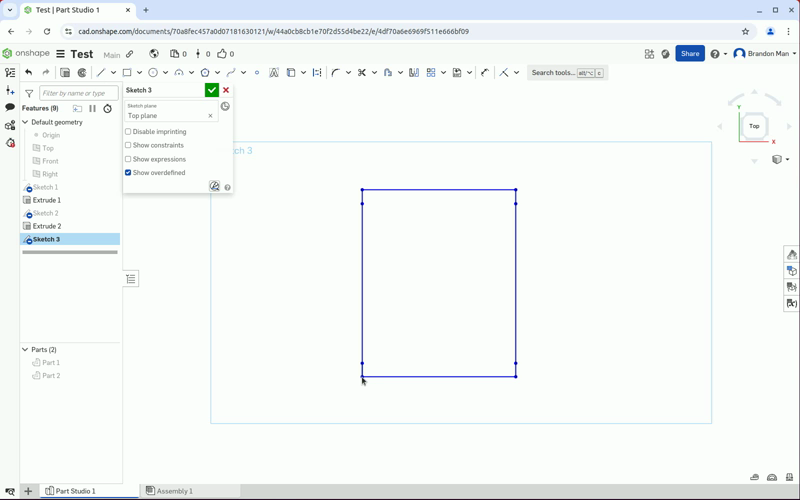
mouse_move(466, 353)
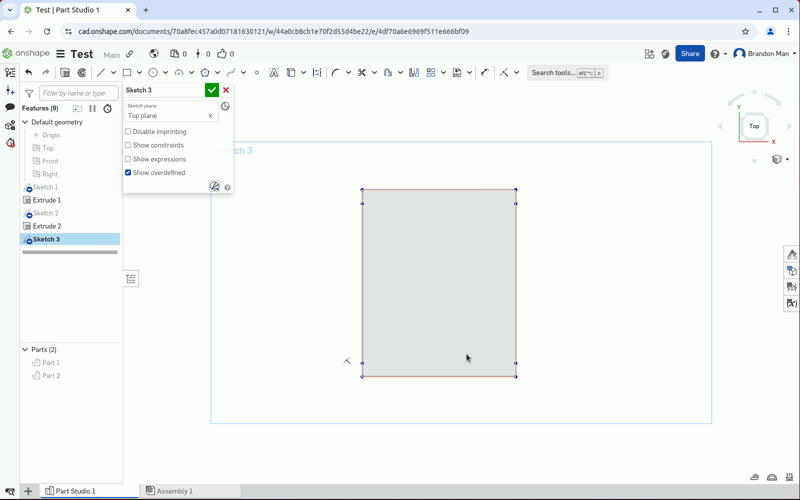
click(466, 353)
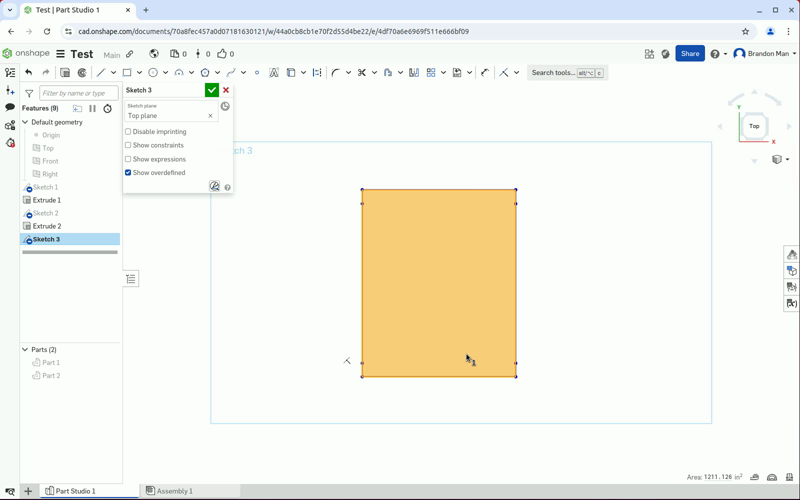
mouse_move(73, 352)
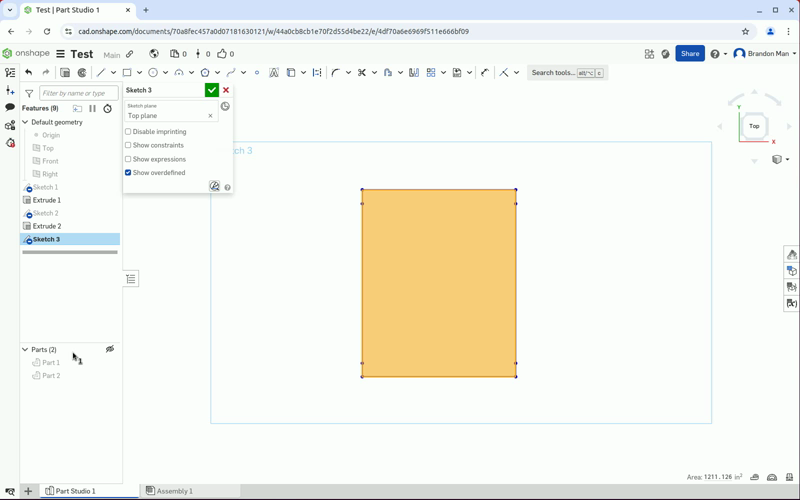
key(shift+y)
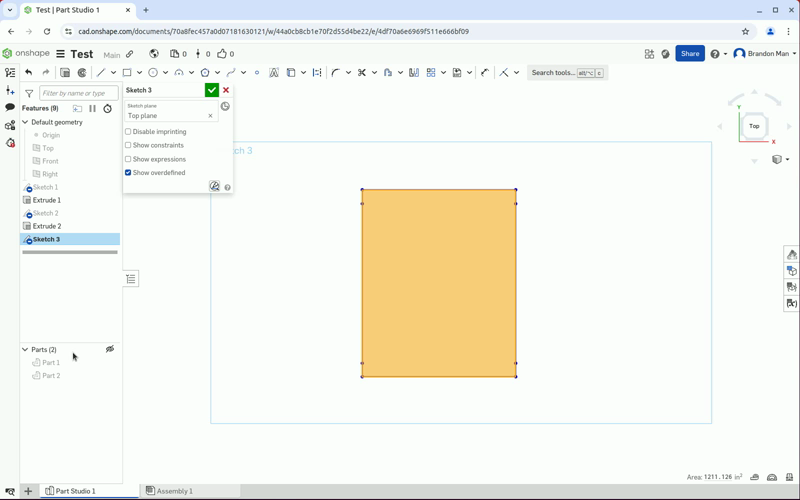
key(shift+e)
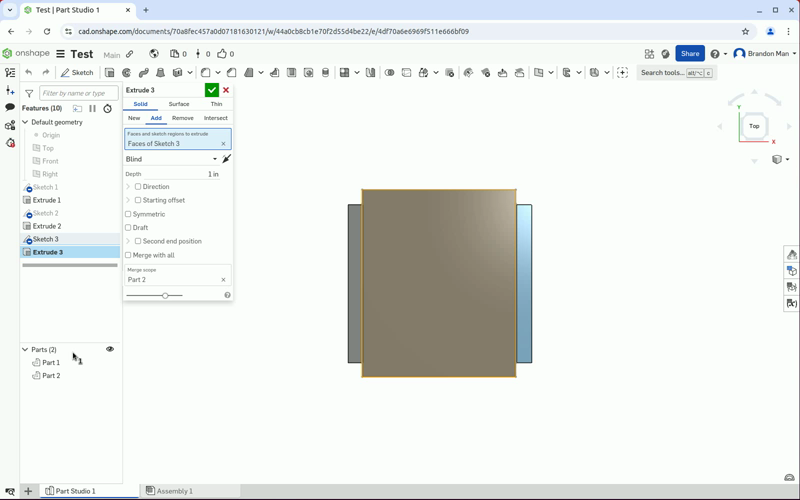
mouse_move(143, 106)
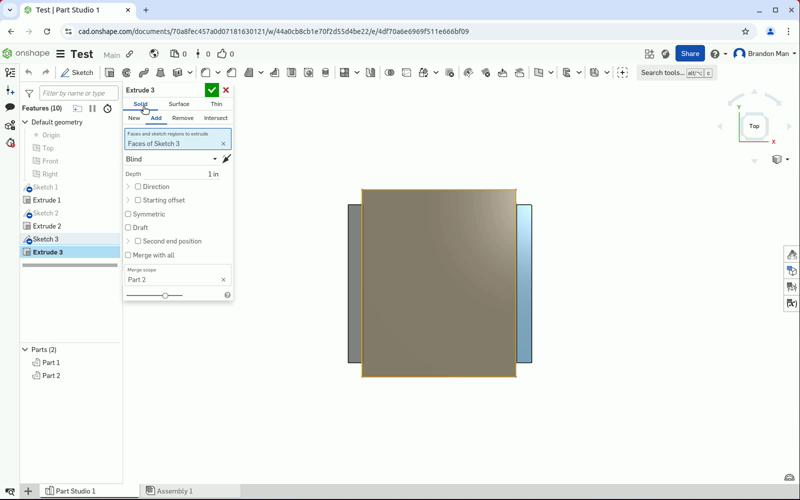
click(143, 106)
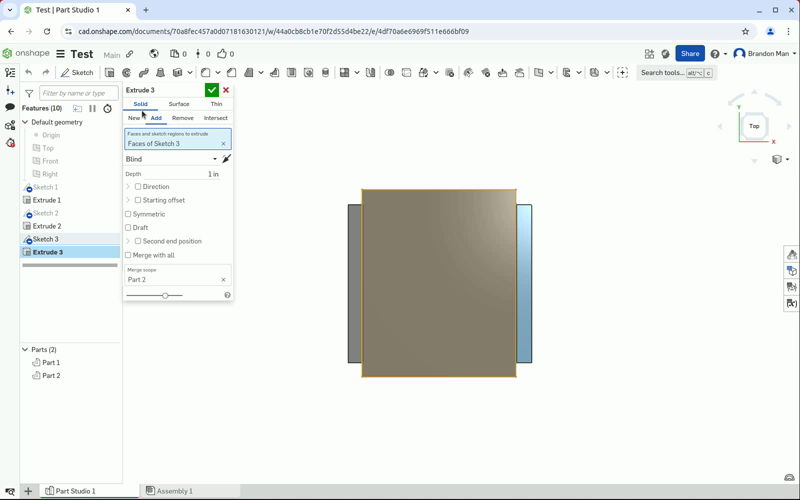
mouse_move(137, 120)
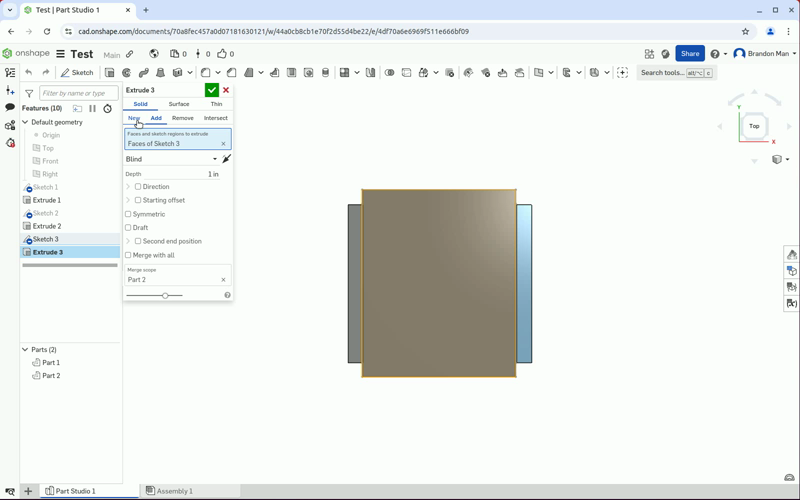
click(137, 120)
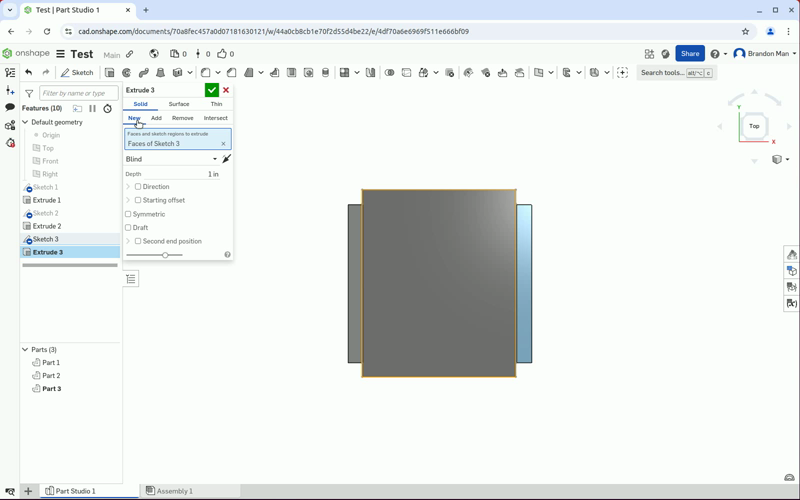
key(tab, 4)
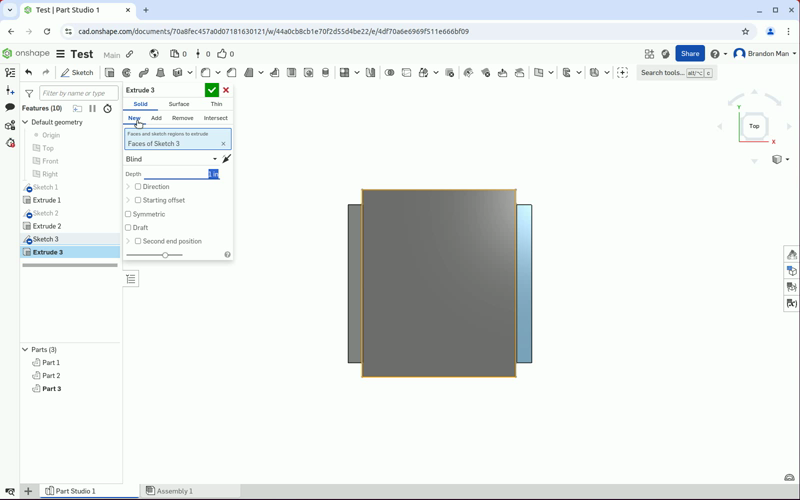
text(0.241)
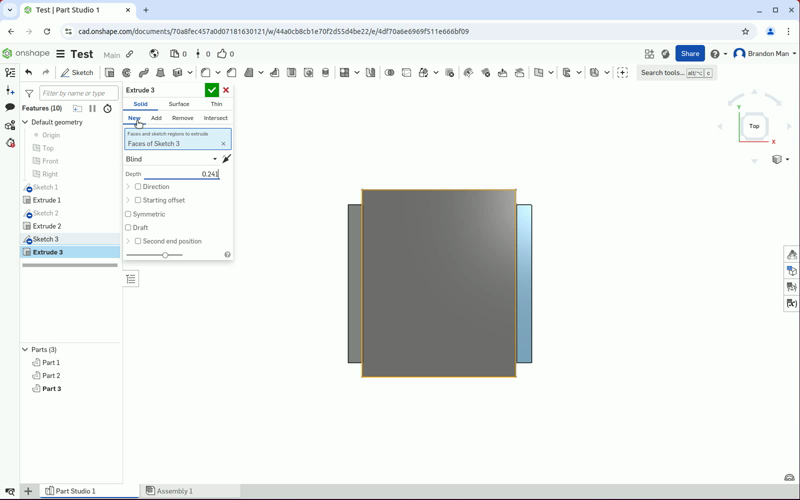
key(enter)
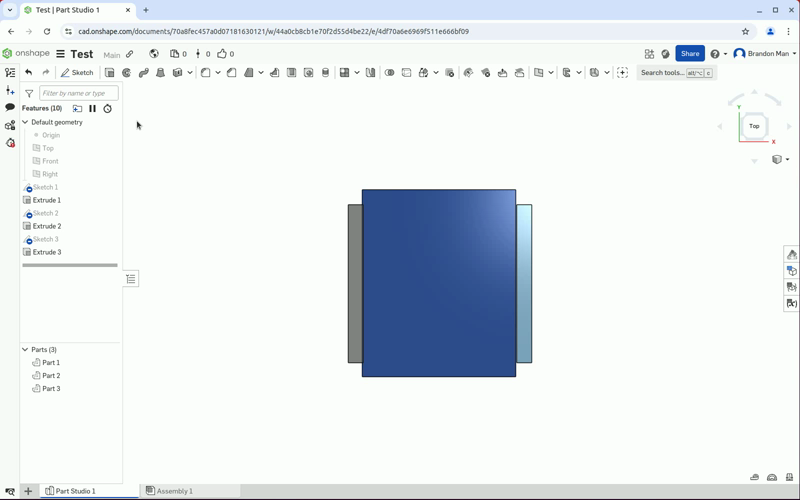
key(shift+h)
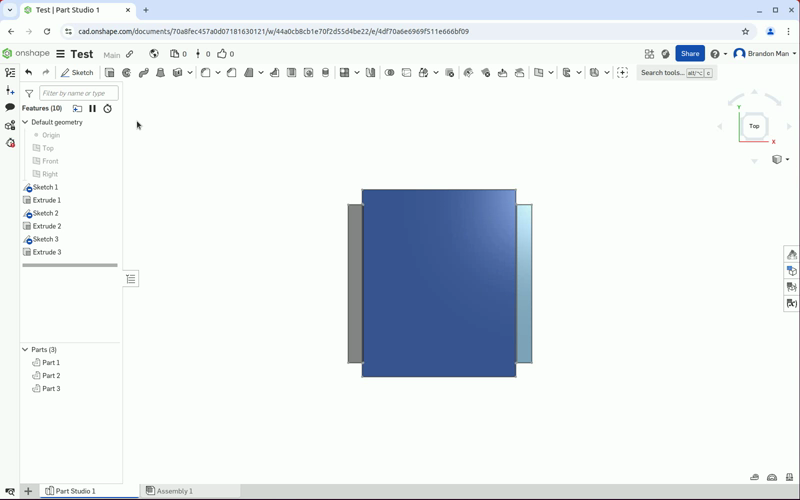
key(shift+h)
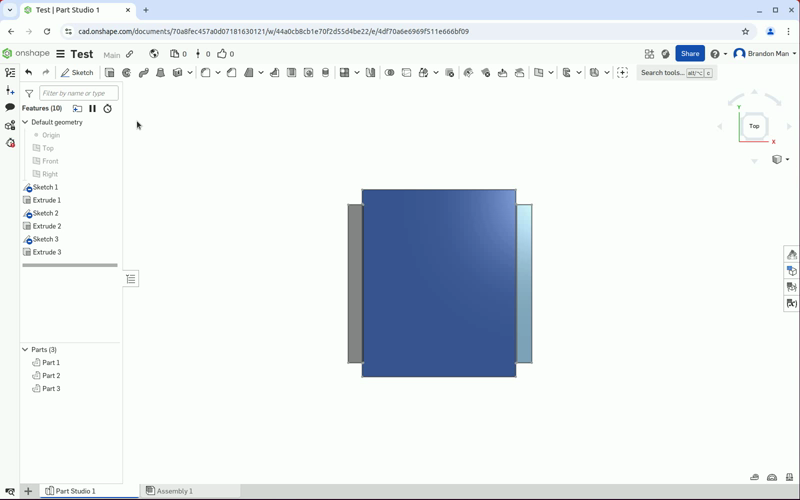
key(shift+7)
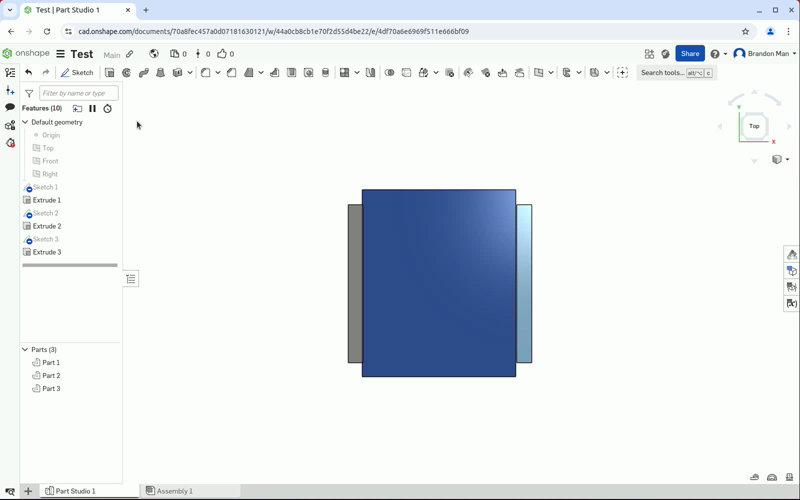
key(up, 3)
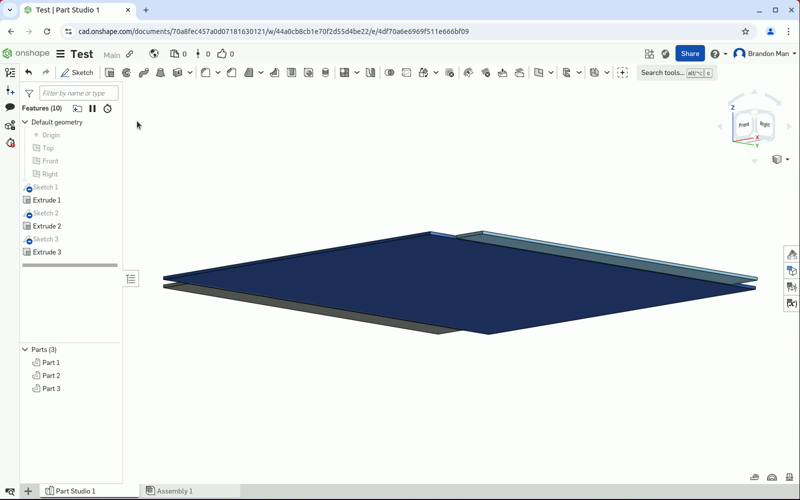
key(left, 3)
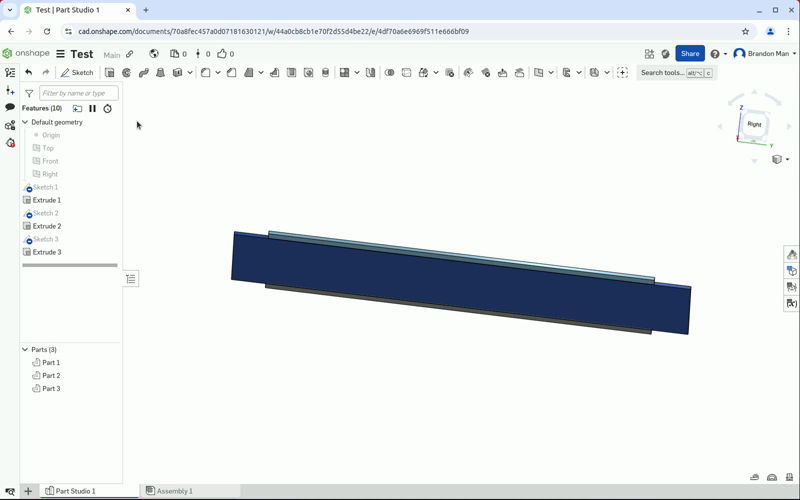
key(right, 3)
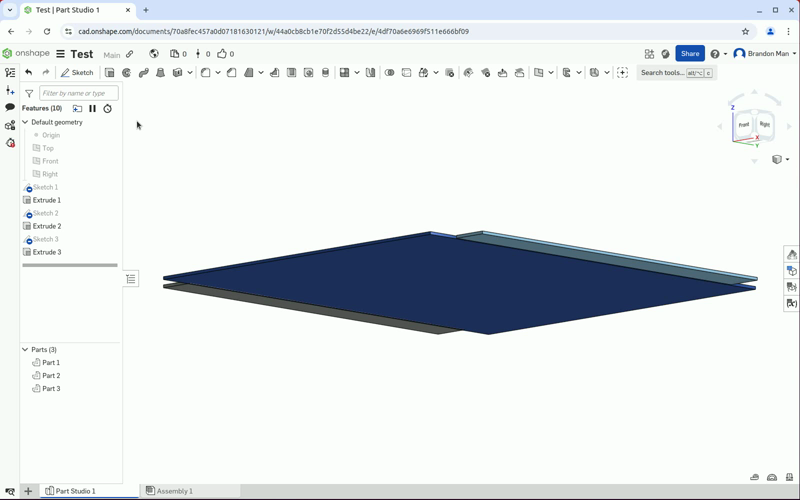
key(down, 3)
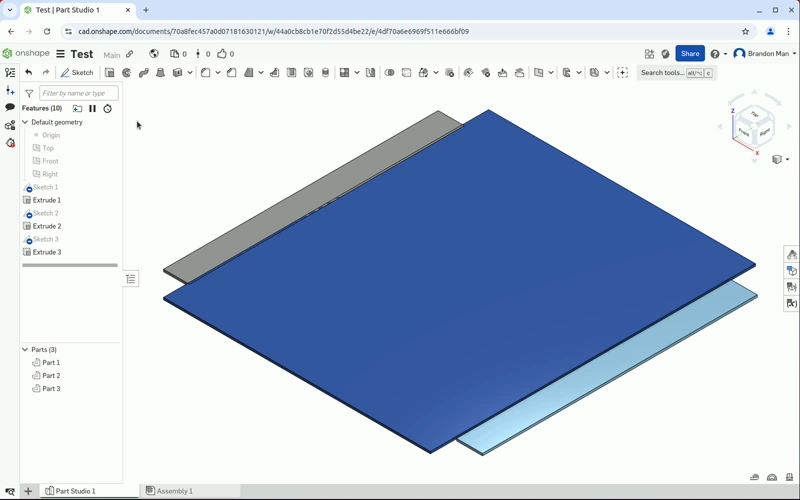
mouse_move(73, 189)
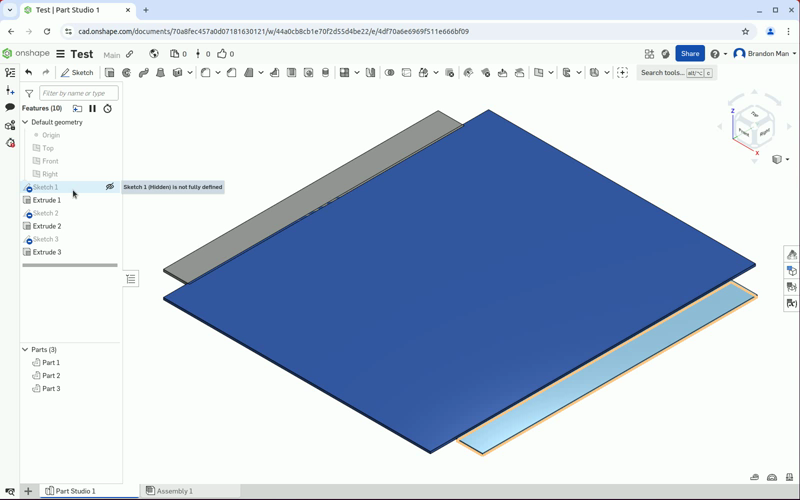
click(73, 189)